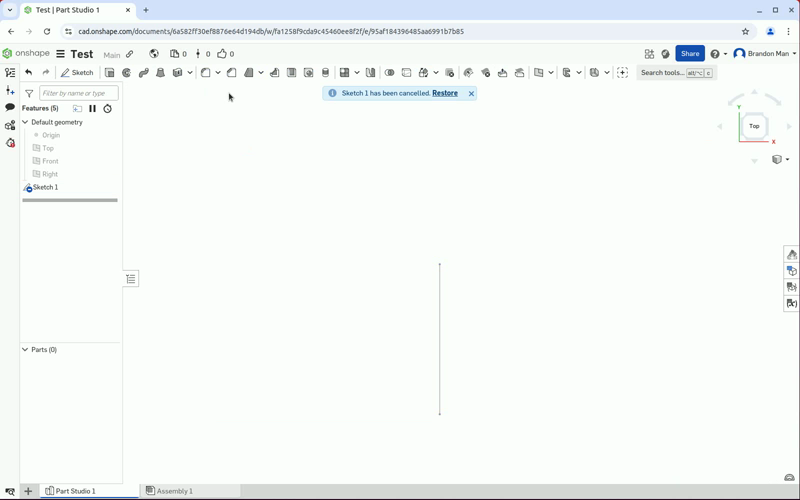
key(shift+h)
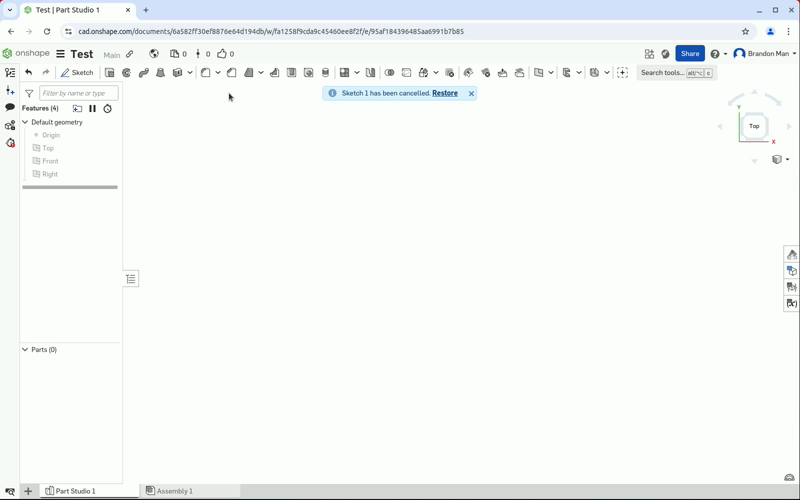
mouse_move(73, 352)
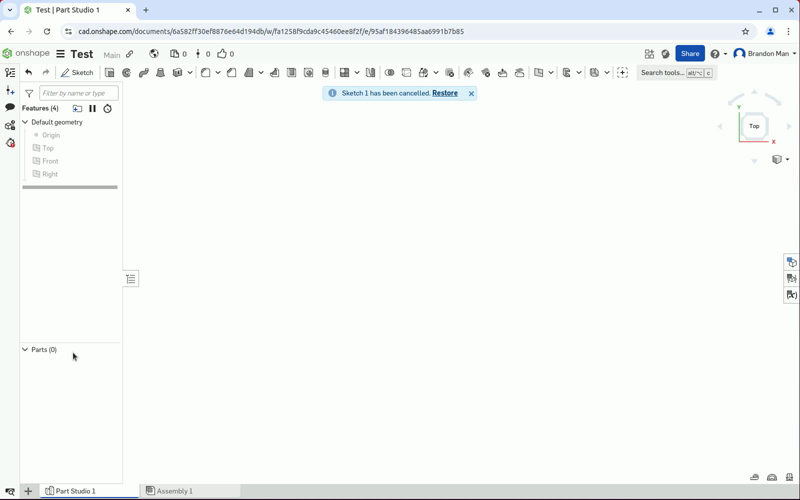
key(y)
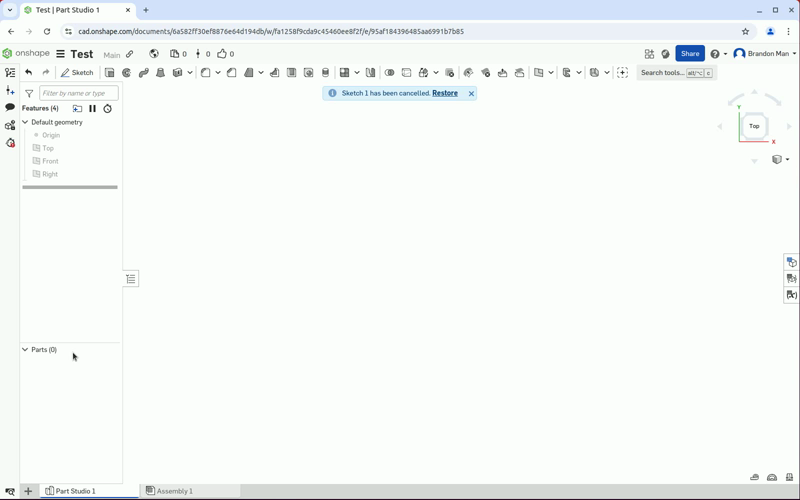
key(shift+p)
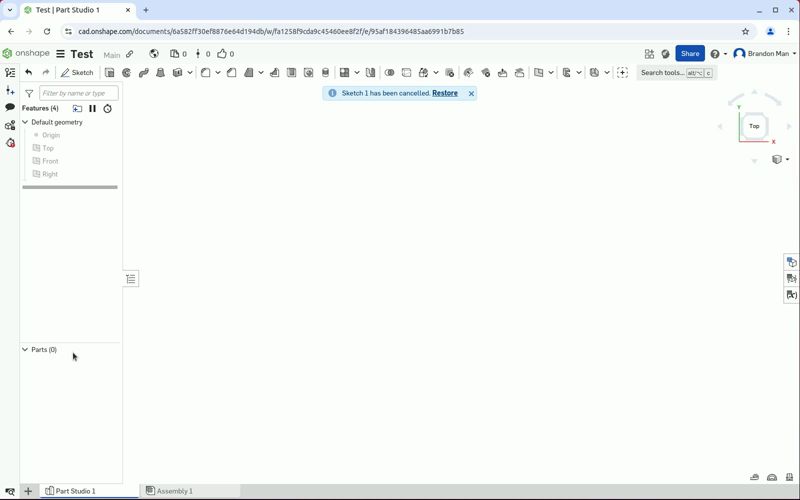
key(space)
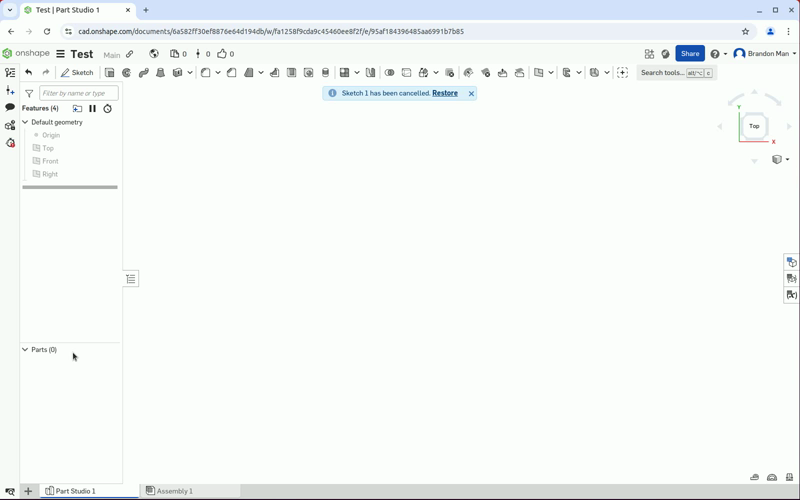
key_down(shift)
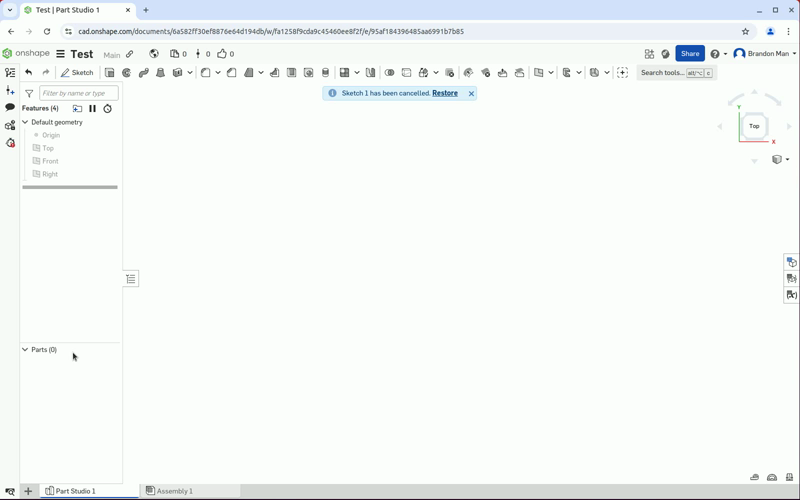
key(up)
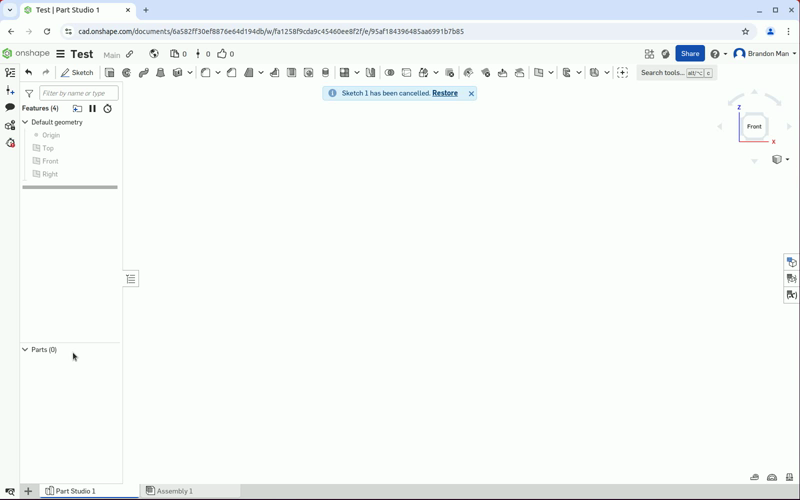
key_up(shift)
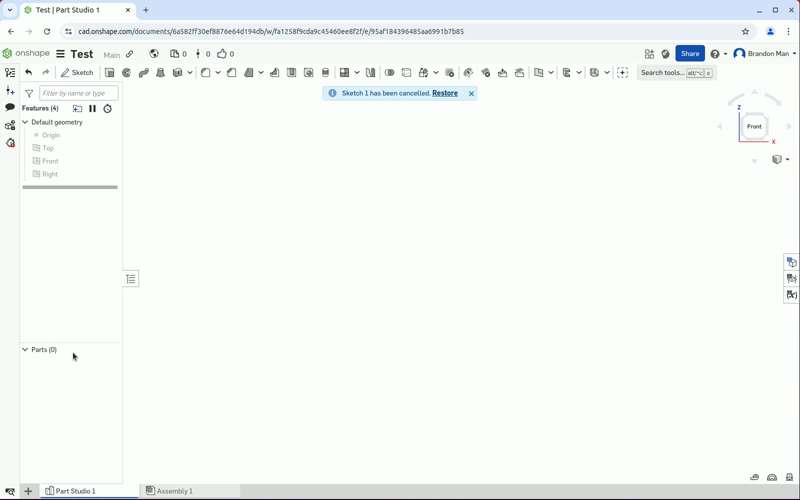
mouse_move(73, 352)
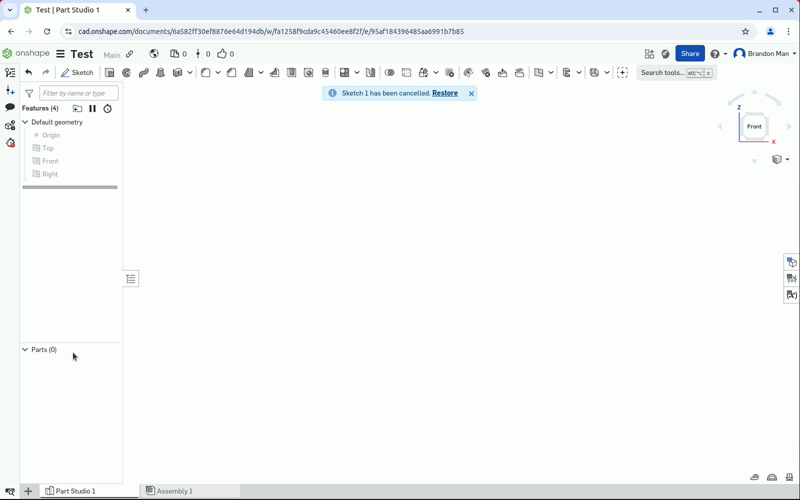
key(shift+y)
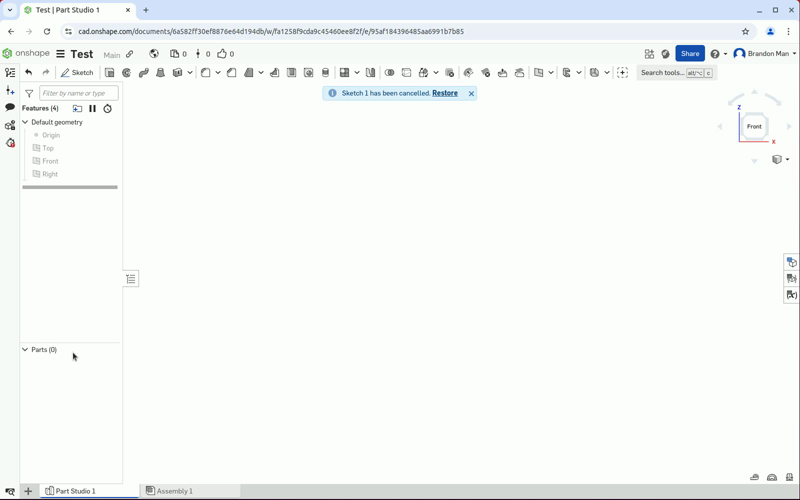
key(shift+s)
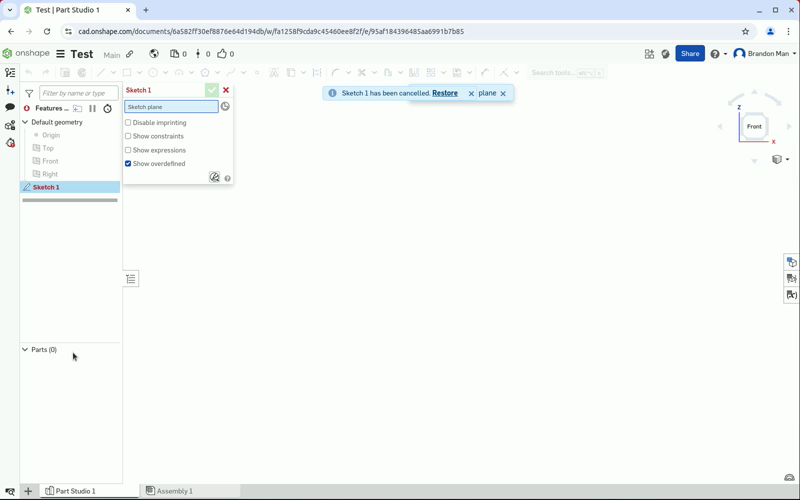
mouse_move(73, 163)
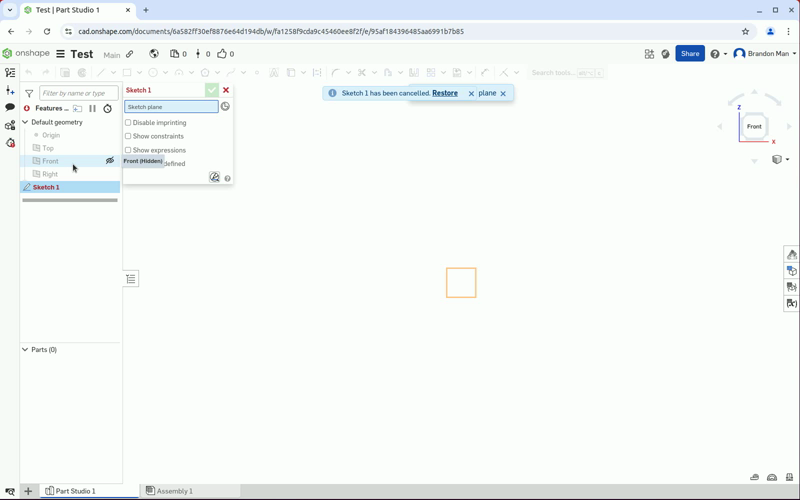
click(73, 163)
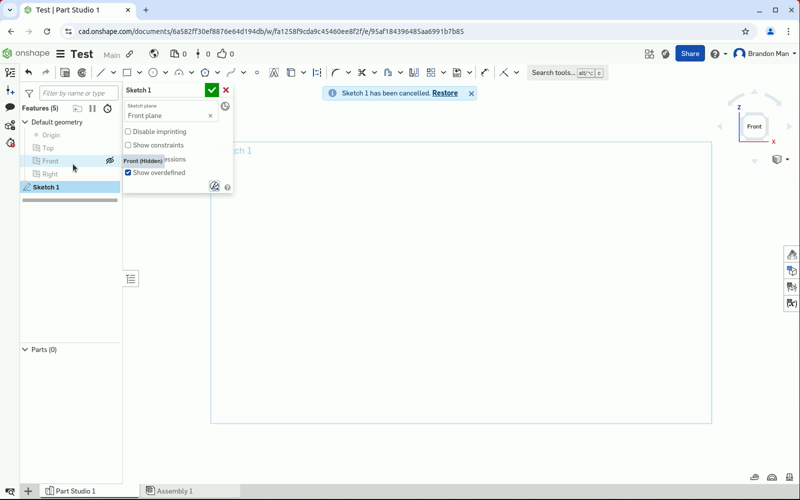
mouse_move(73, 352)
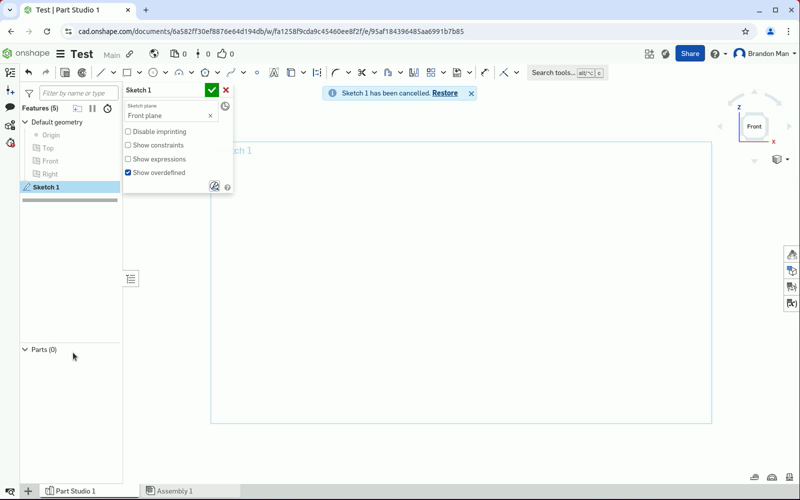
key(y)
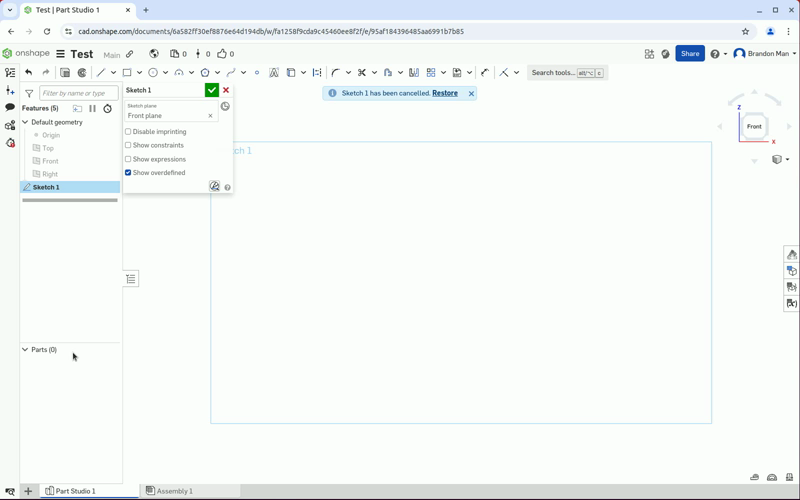
key(l)
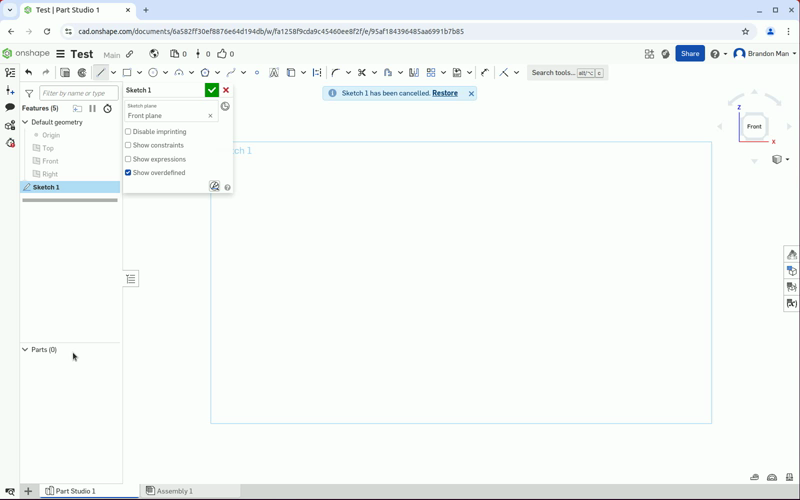
key_down(shift)
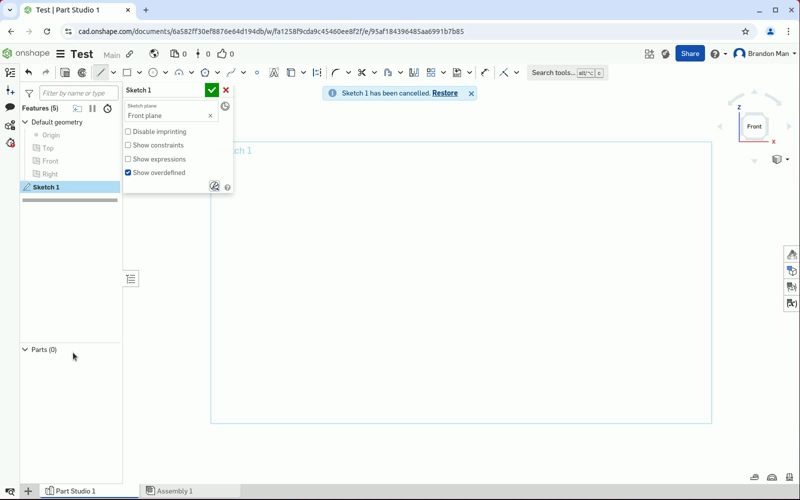
mouse_move(392, 342)
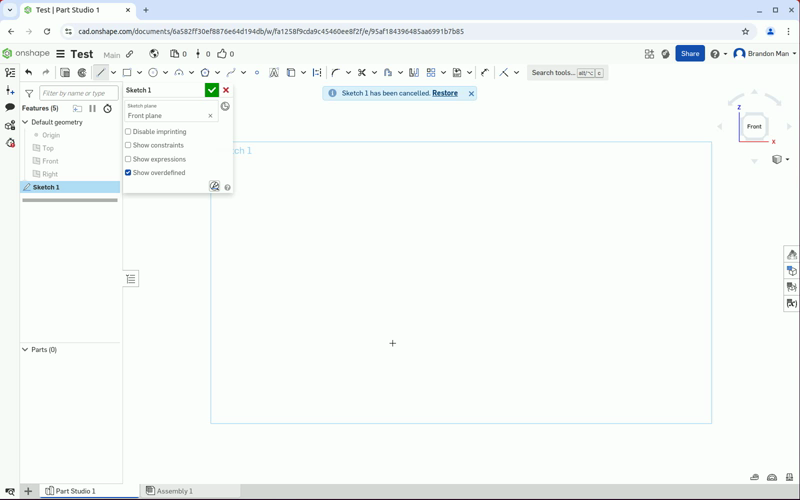
click(392, 342)
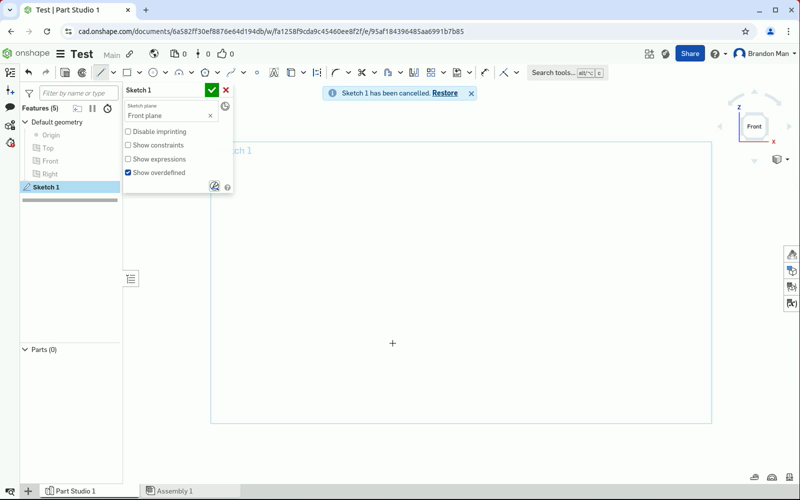
key_up(shift)
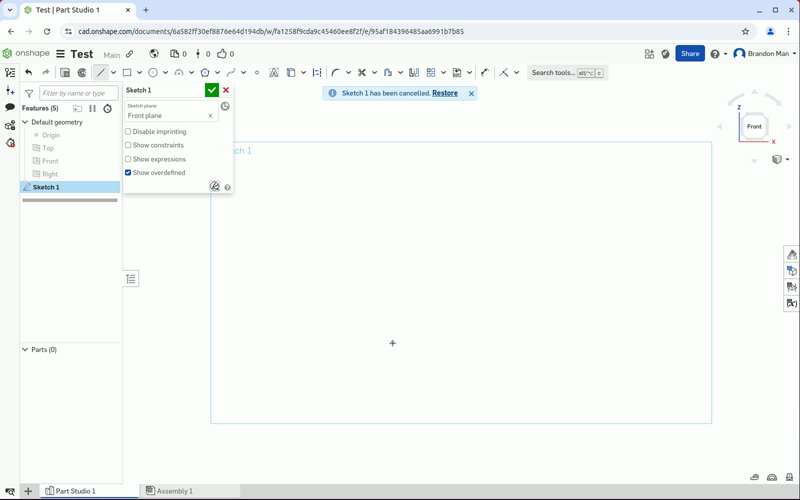
key_down(shift)
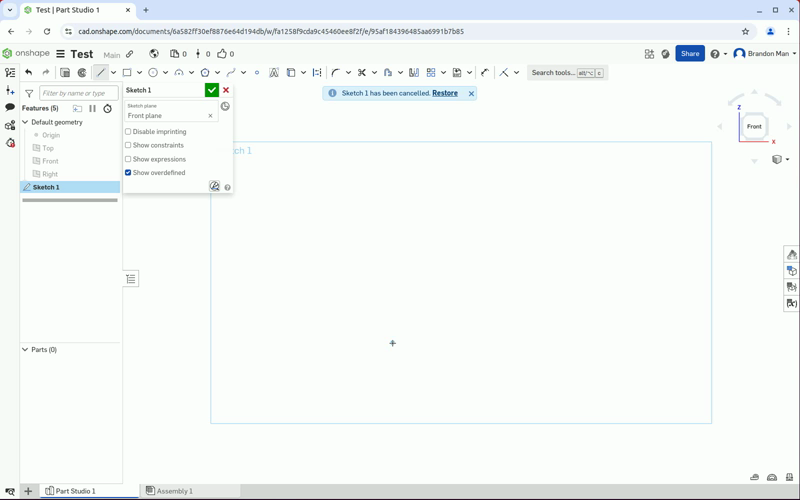
mouse_move(486, 342)
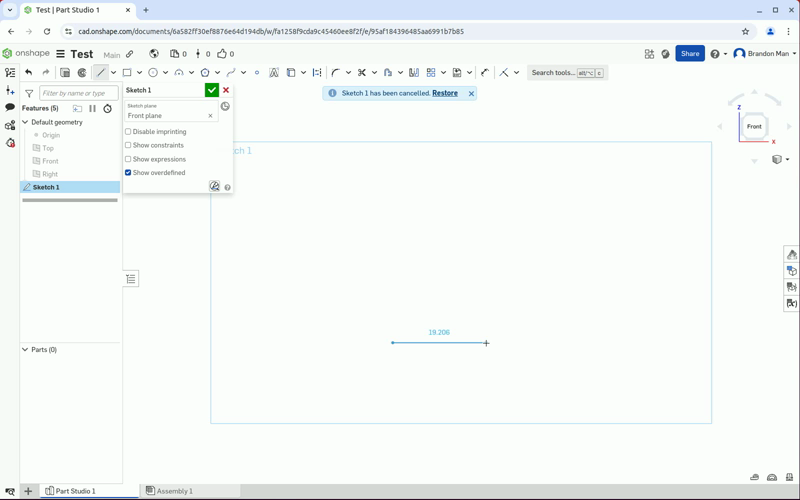
click(486, 342)
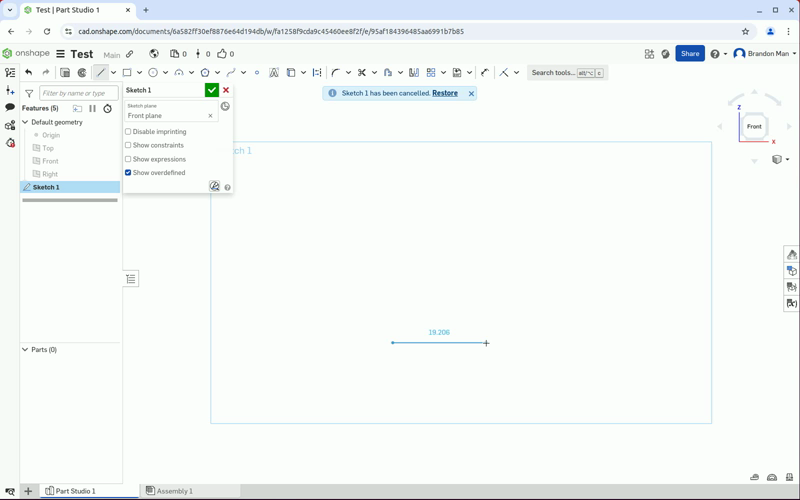
key_up(shift)
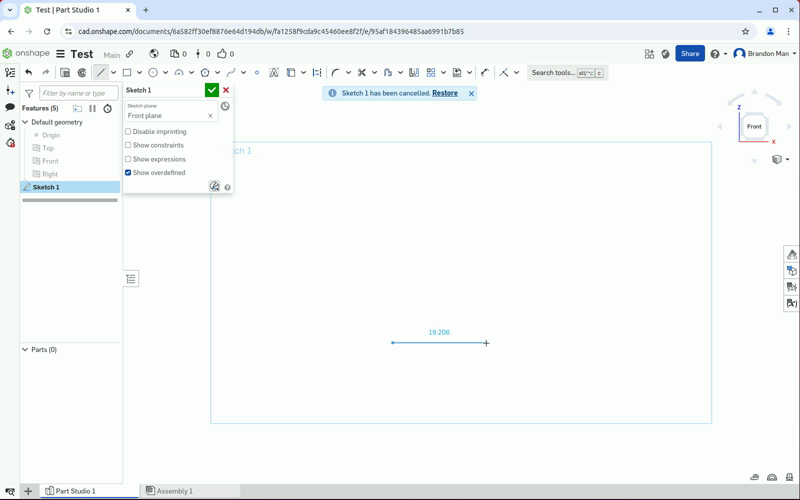
key_down(shift)
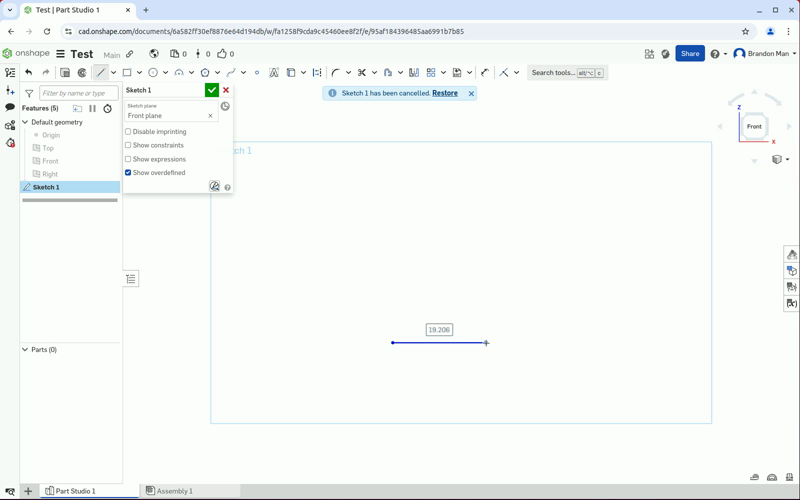
mouse_move(486, 230)
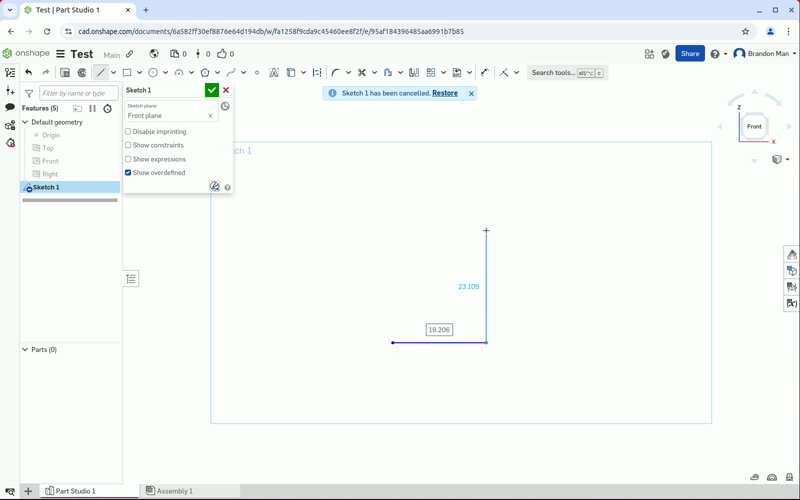
click(486, 230)
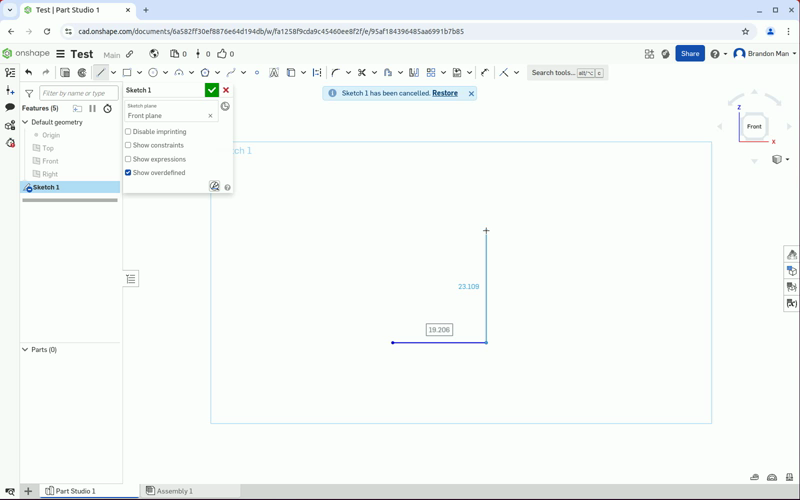
key_up(shift)
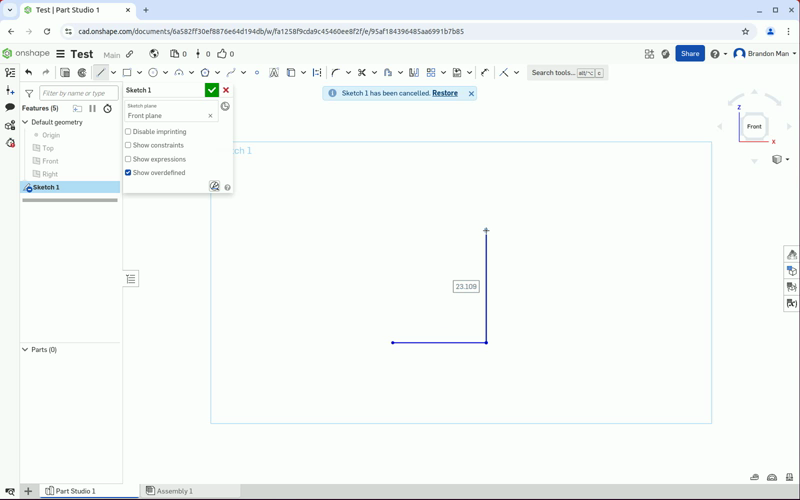
key_down(shift)
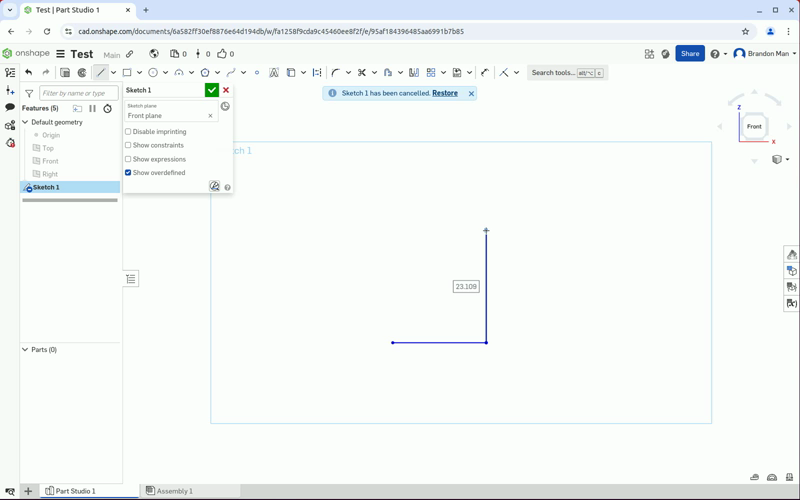
mouse_move(392, 230)
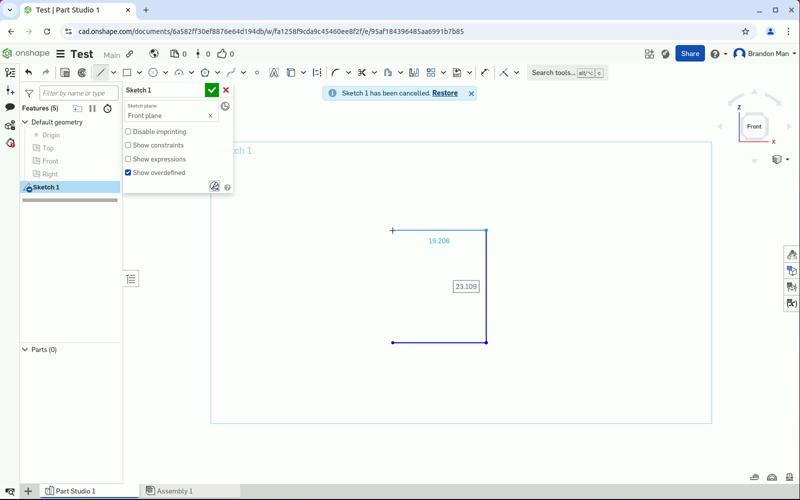
click(392, 230)
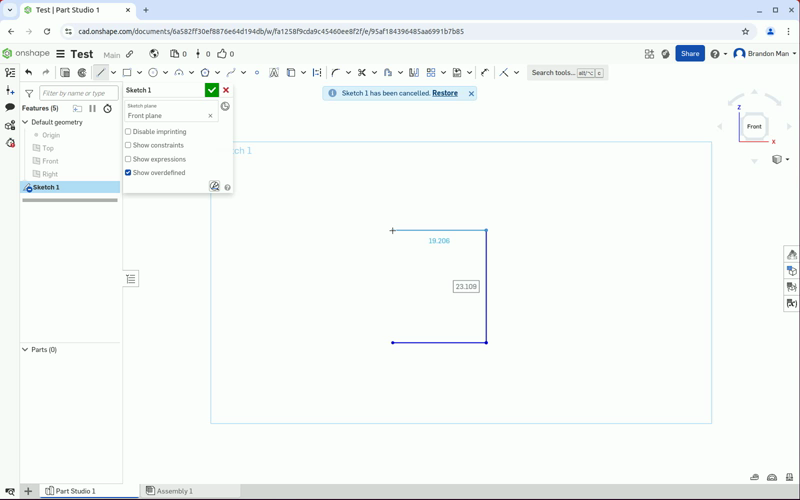
key_up(shift)
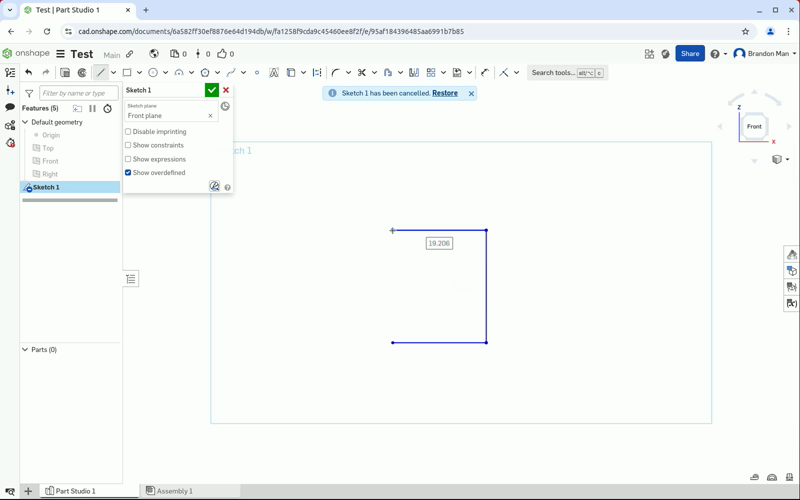
key_down(shift)
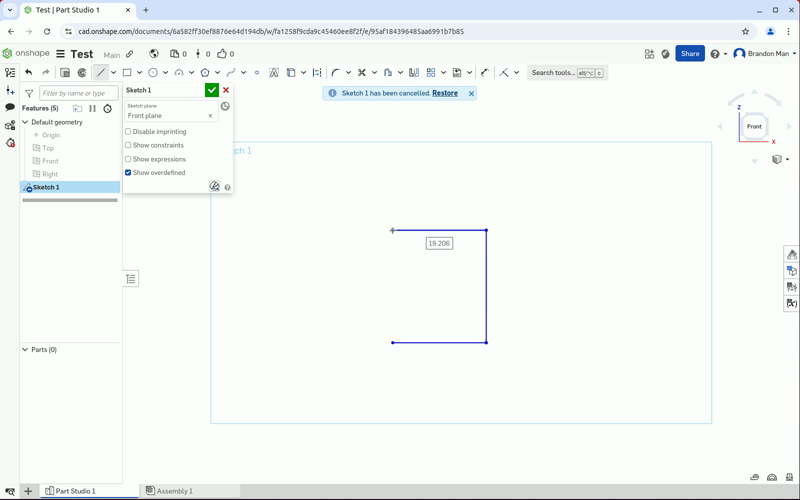
mouse_move(392, 342)
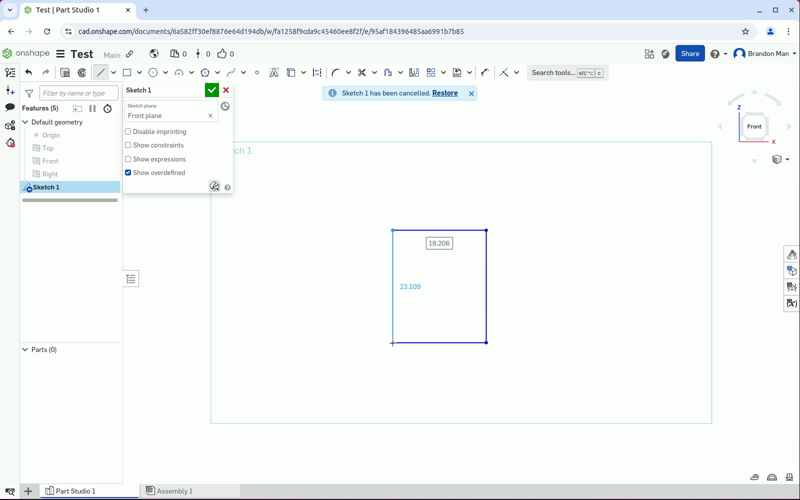
key_up(shift)
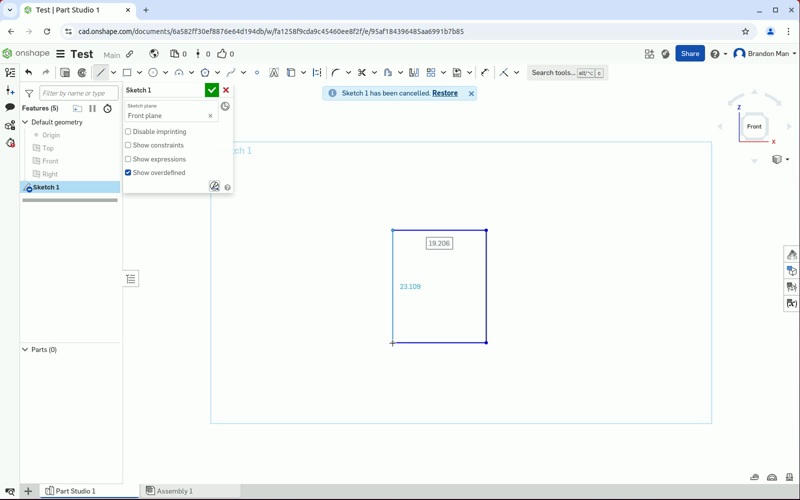
click(392, 342)
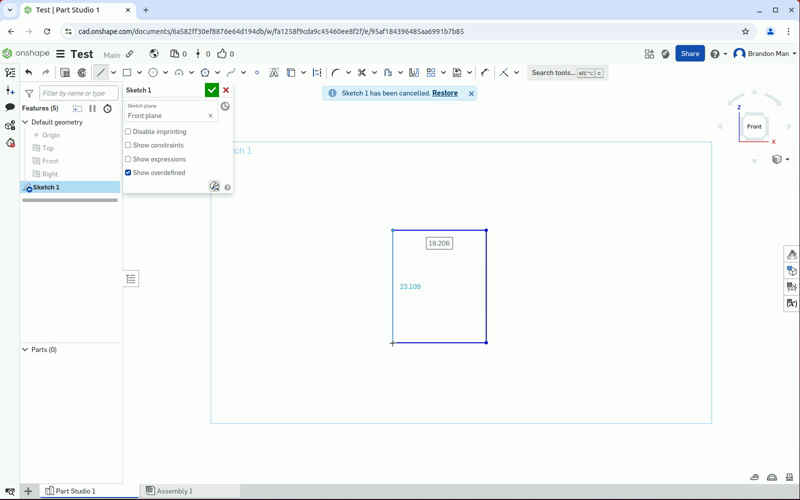
key(esc)
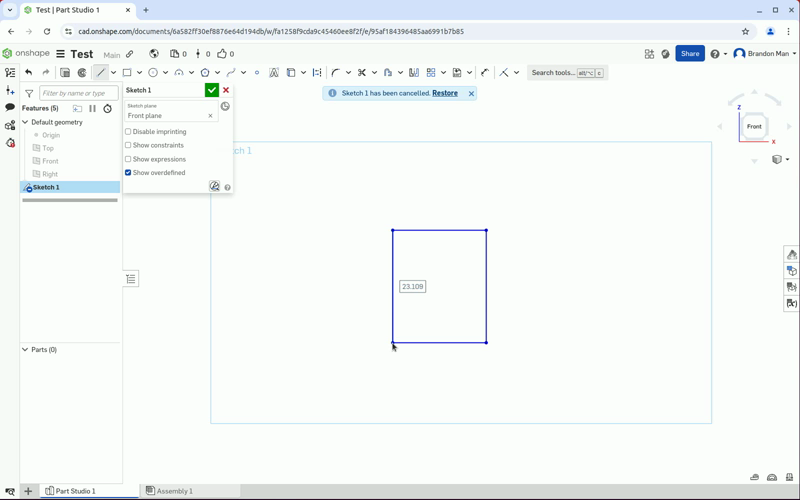
mouse_move(441, 279)
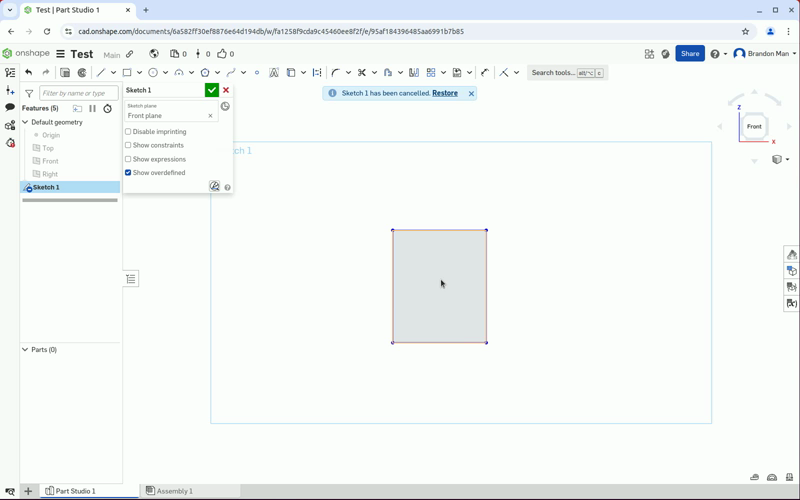
click(441, 279)
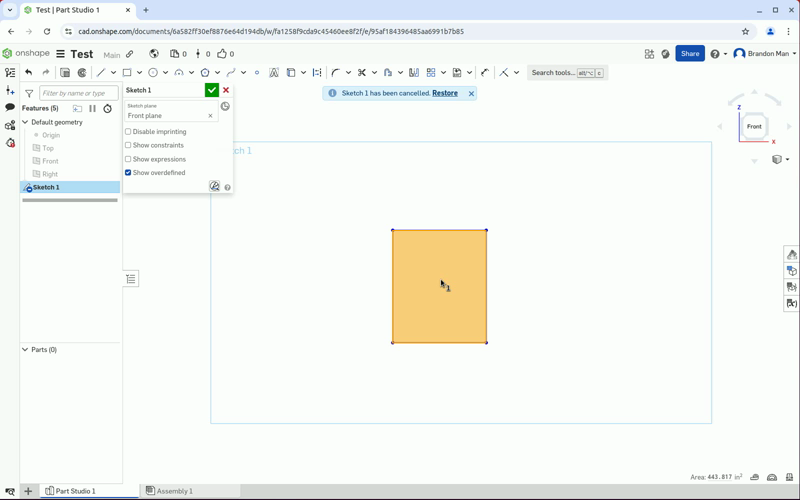
mouse_move(73, 352)
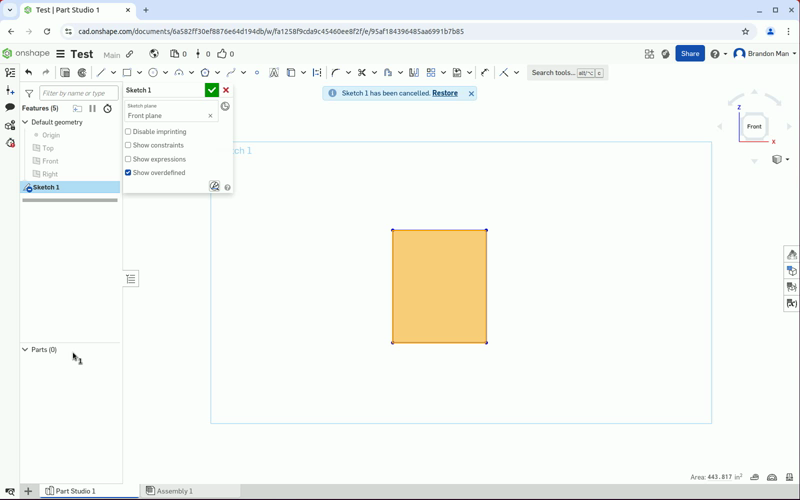
key(shift+y)
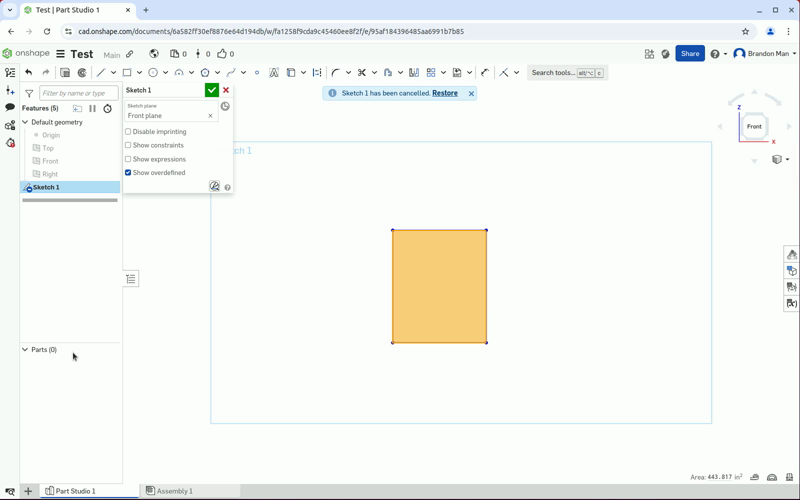
key(shift+e)
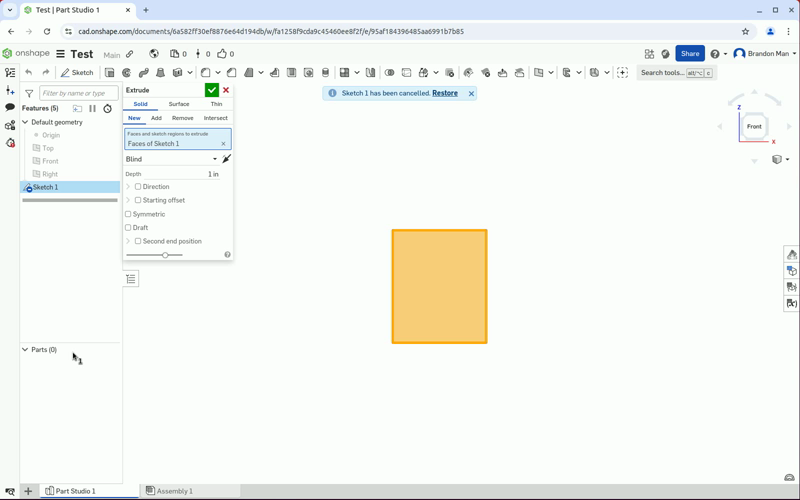
mouse_move(143, 106)
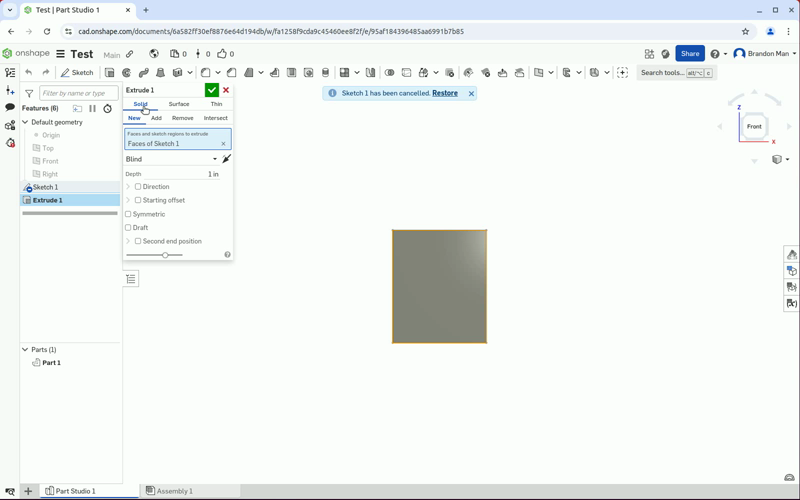
click(143, 106)
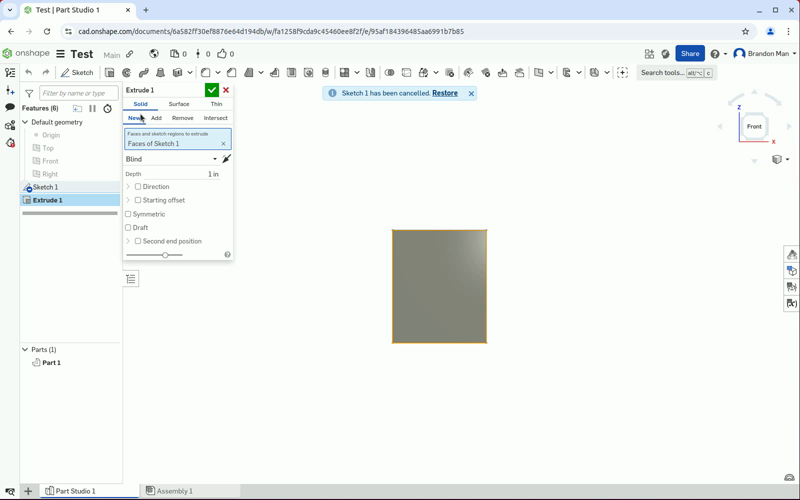
mouse_move(137, 120)
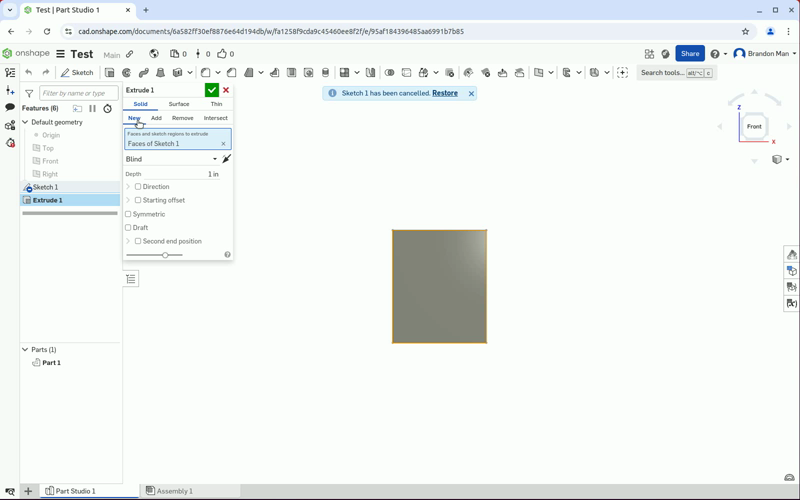
click(137, 120)
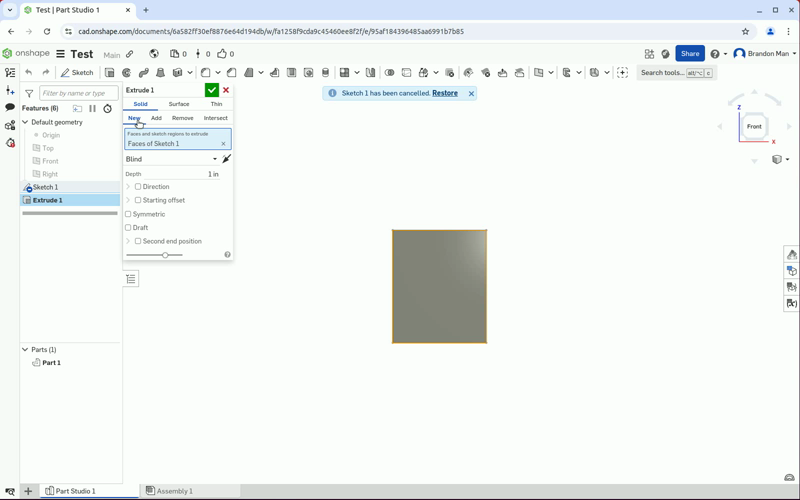
key(tab, 4)
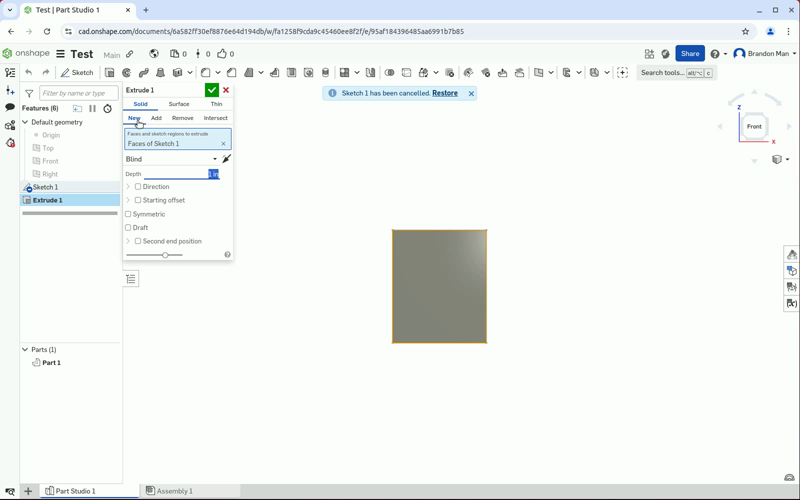
text(3.851)
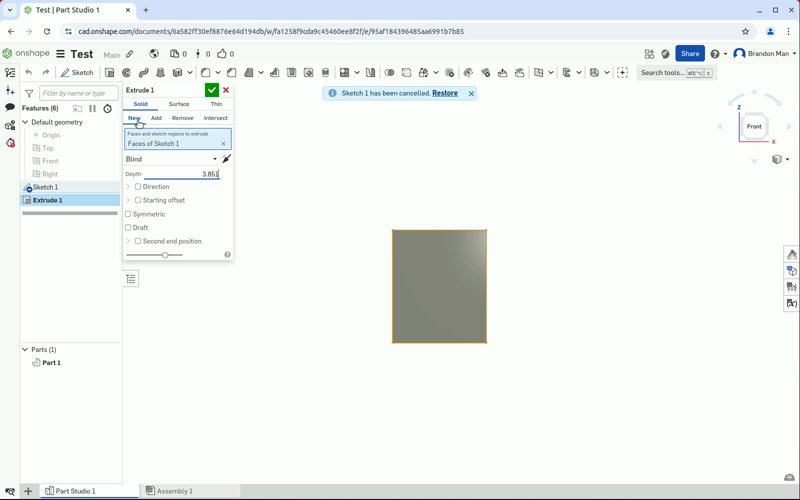
key(enter)
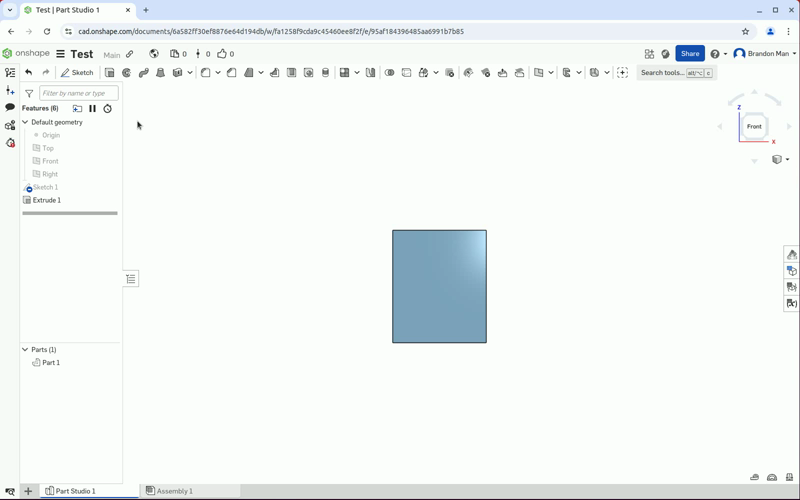
key(shift+h)
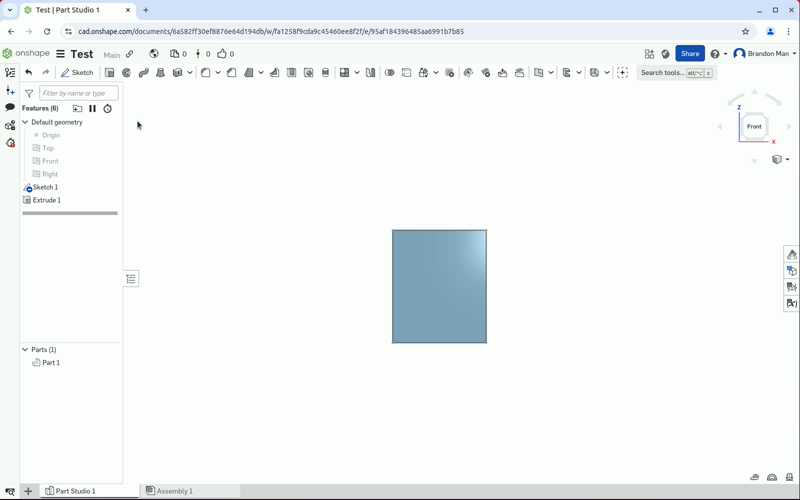
key(shift+h)
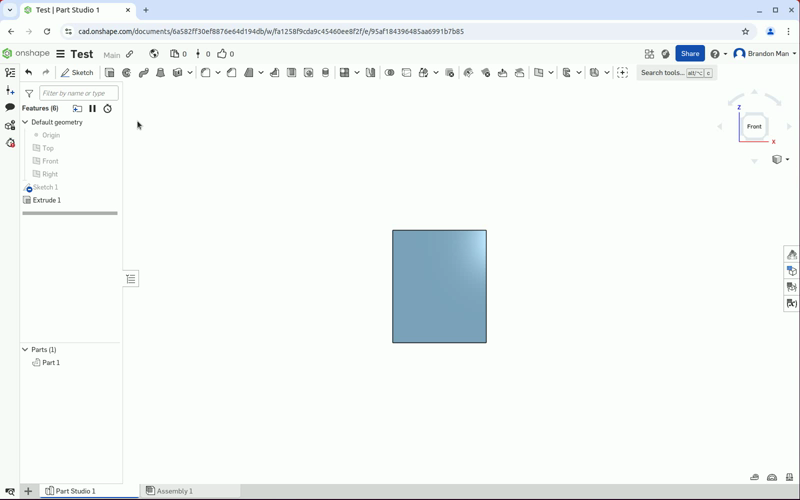
mouse_move(73, 189)
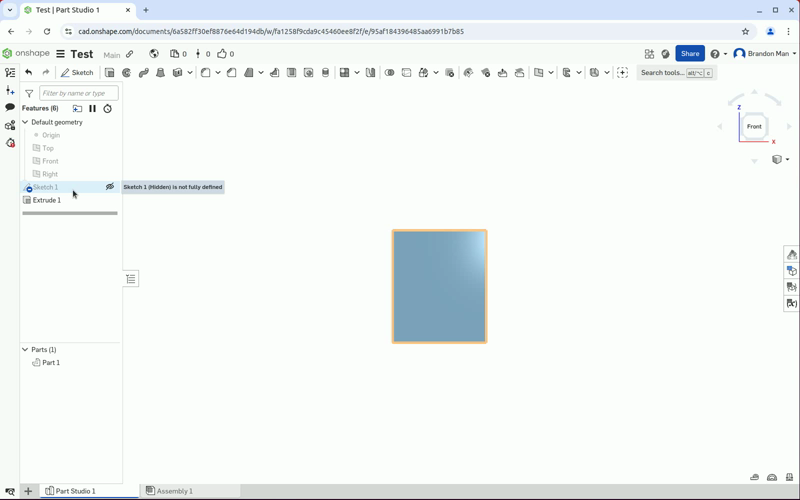
click(73, 189)
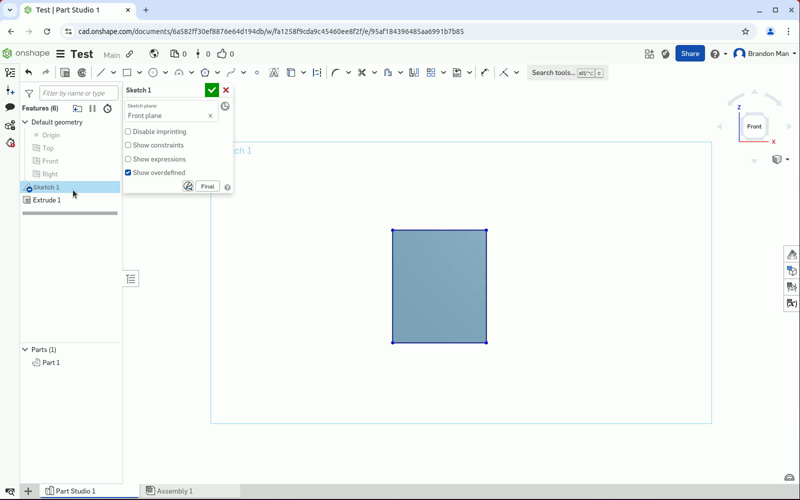
mouse_move(229, 92)
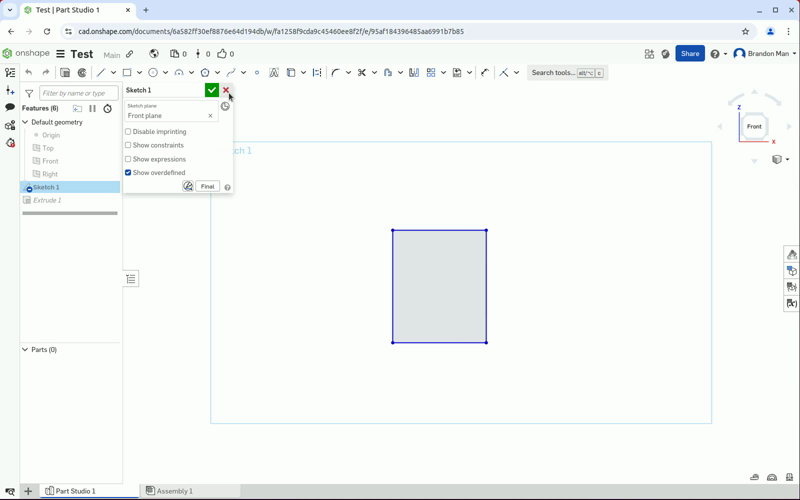
click(229, 92)
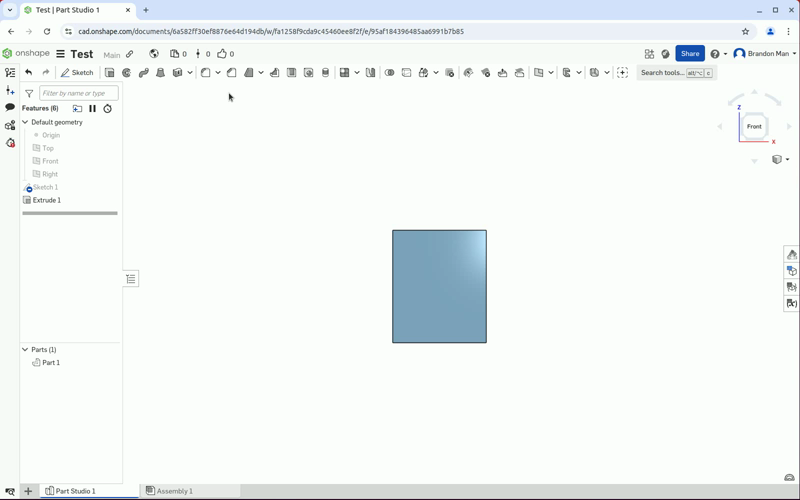
mouse_move(541, 75)
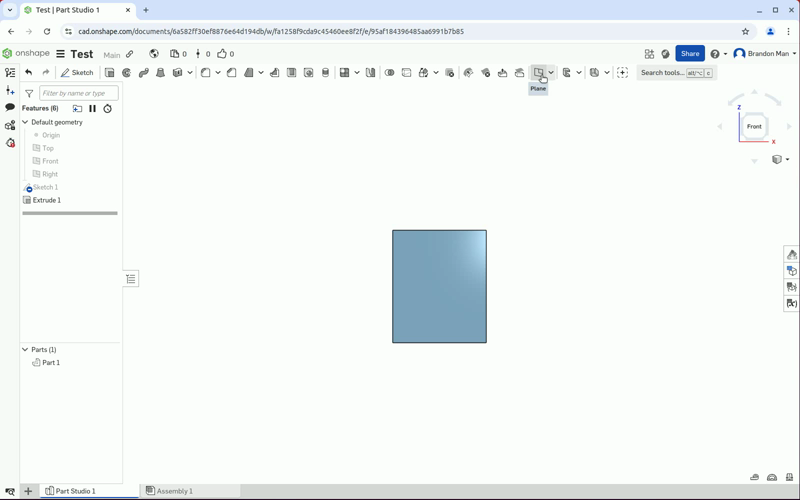
click(541, 75)
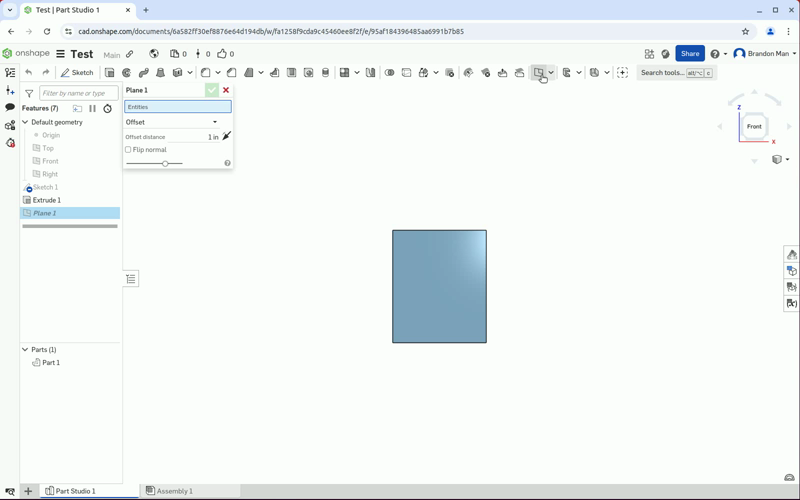
mouse_move(73, 163)
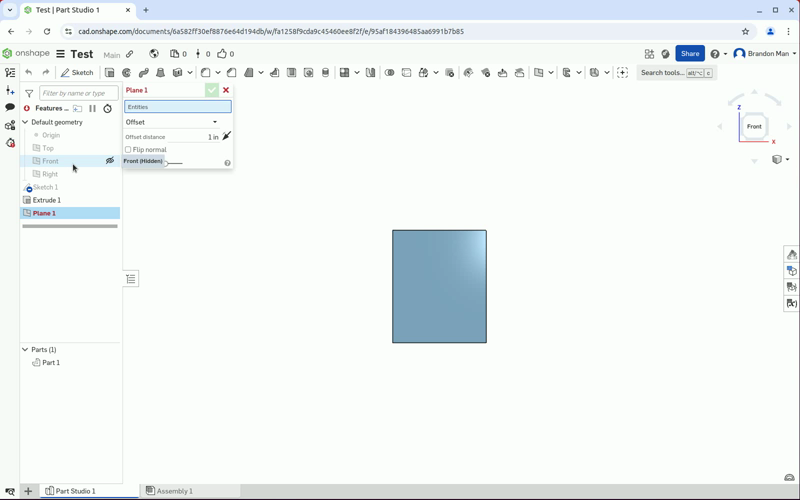
click(73, 163)
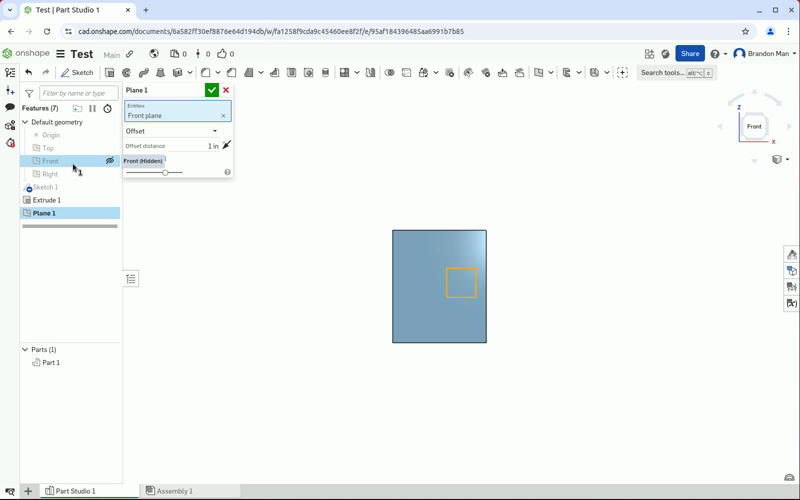
key(tab, 2)
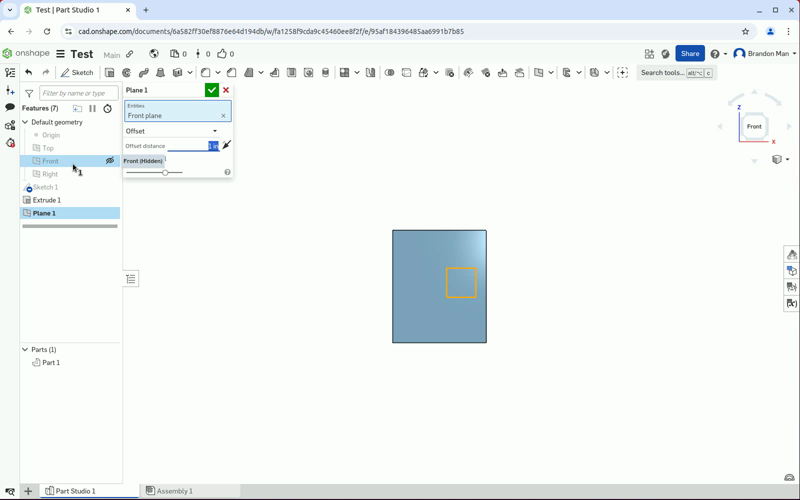
text(3.851)
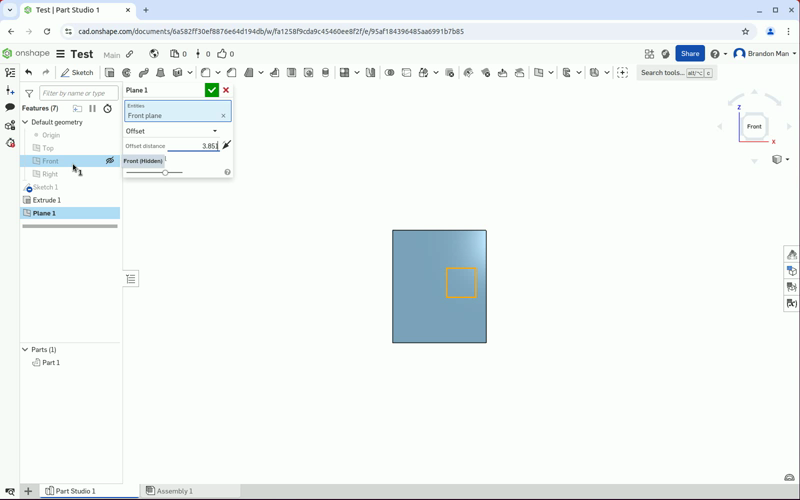
key(enter, 2)
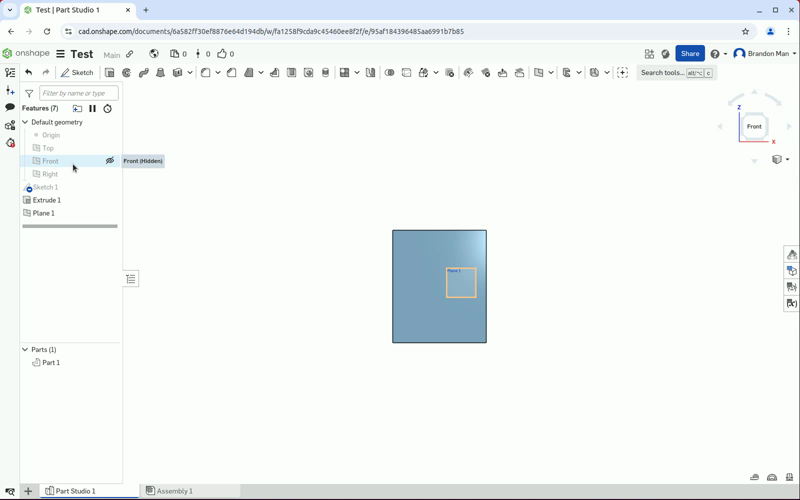
key(shift+s)
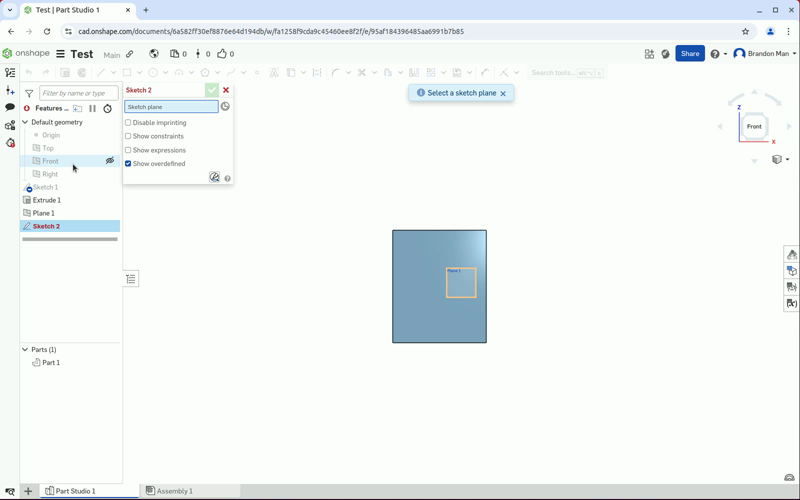
mouse_move(73, 215)
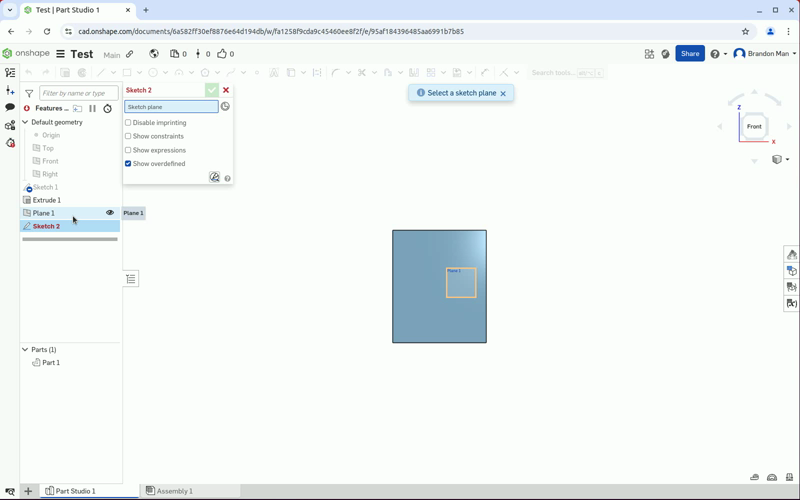
click(73, 215)
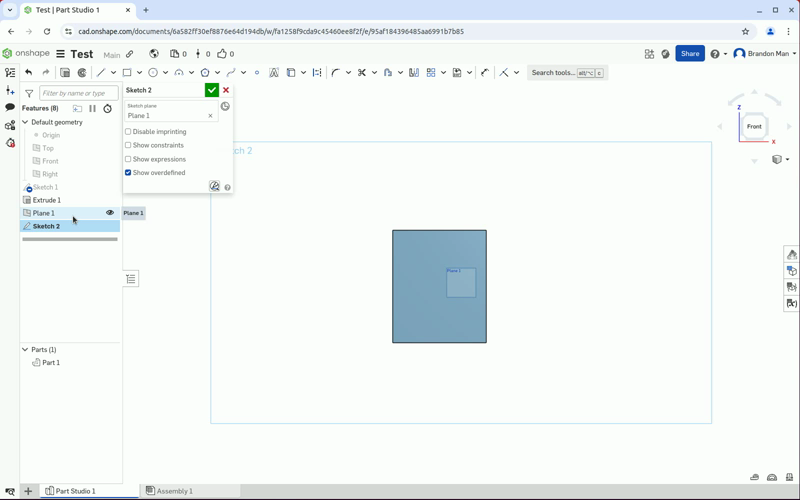
mouse_move(73, 352)
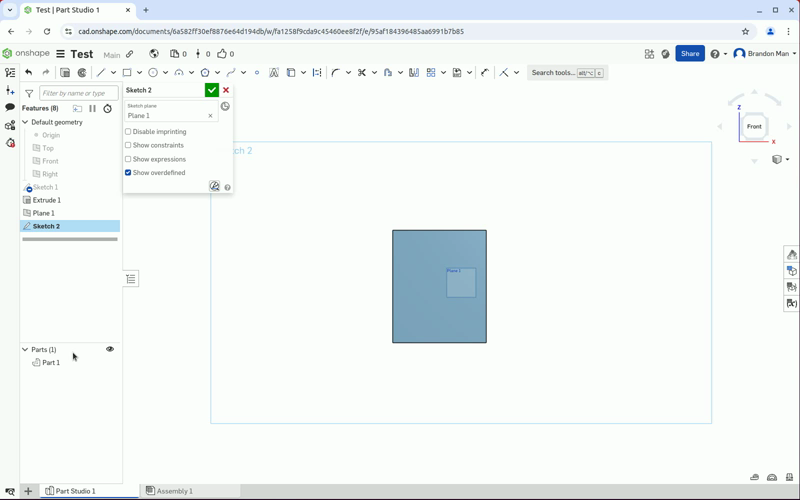
key(y)
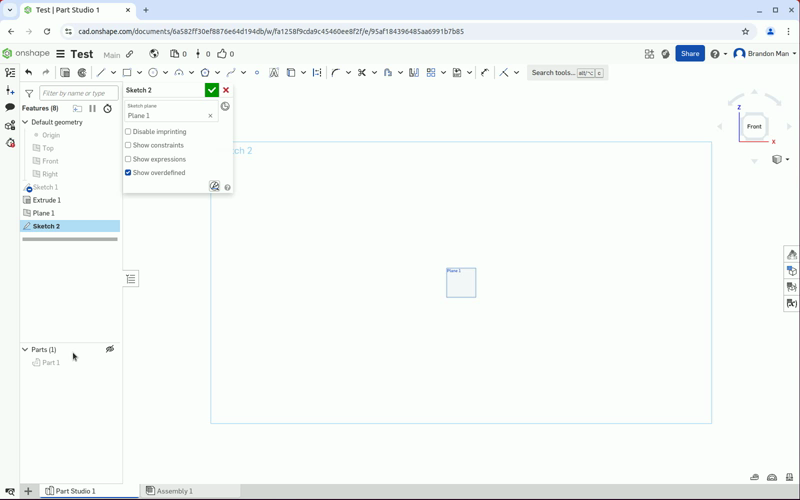
key(l)
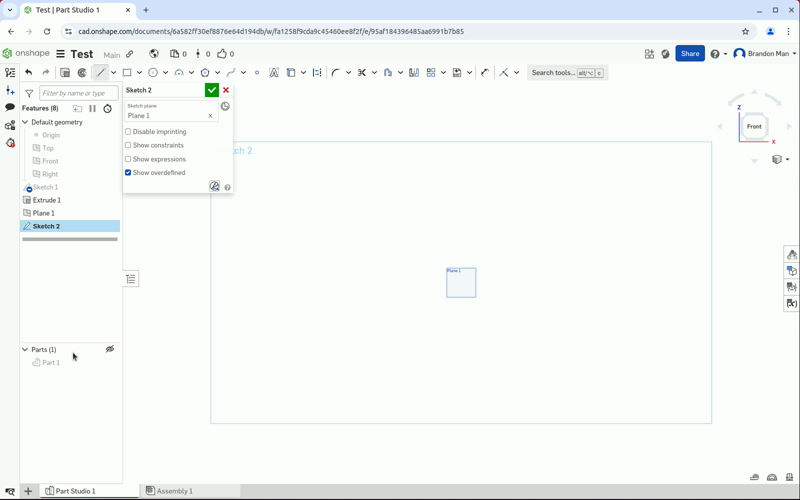
key_down(shift)
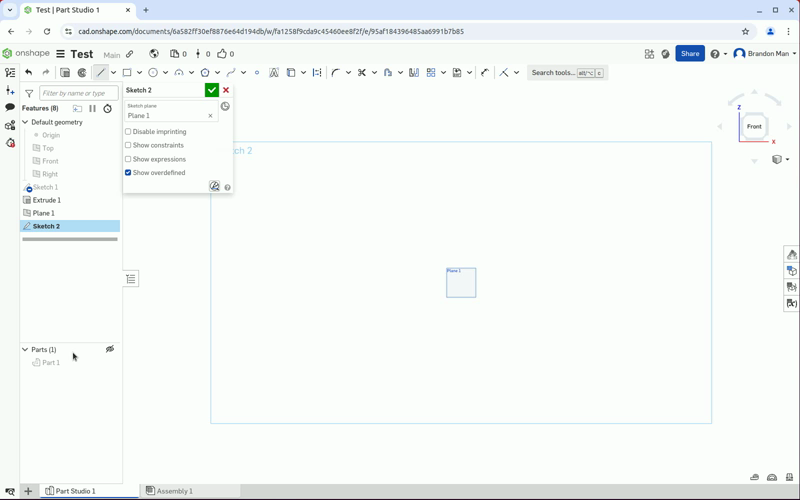
mouse_move(392, 342)
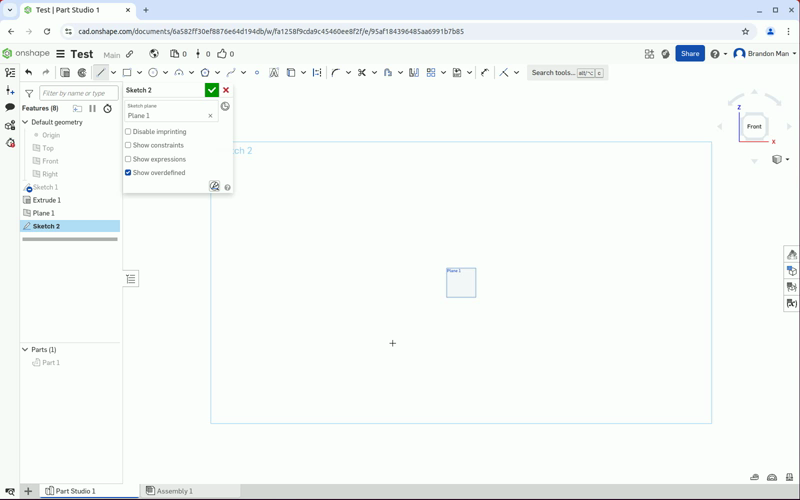
click(392, 342)
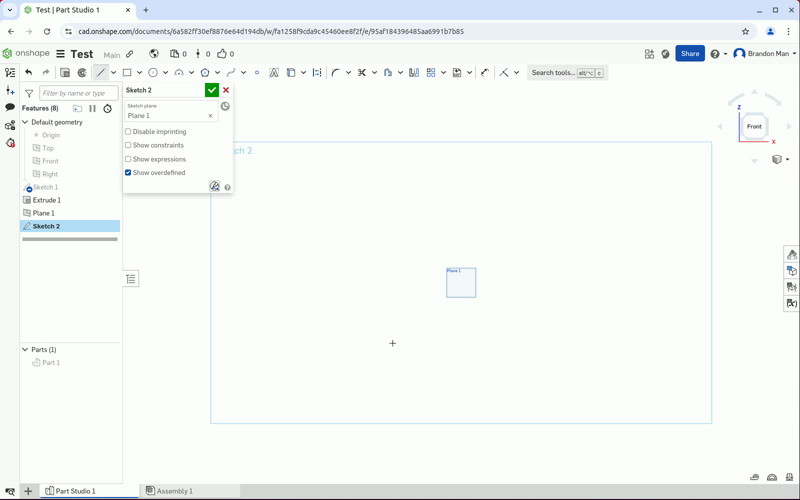
key_up(shift)
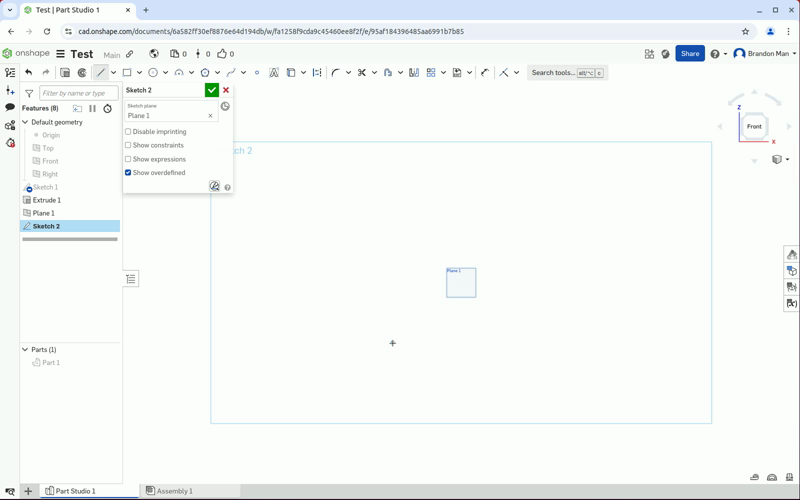
key_down(shift)
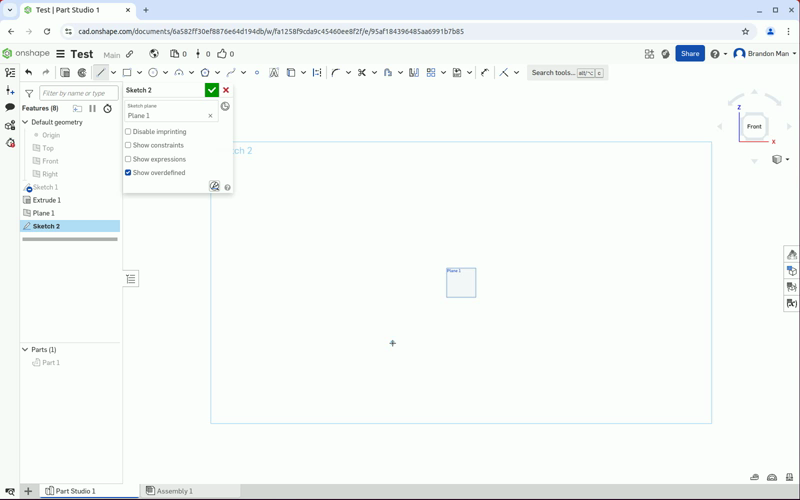
mouse_move(422, 342)
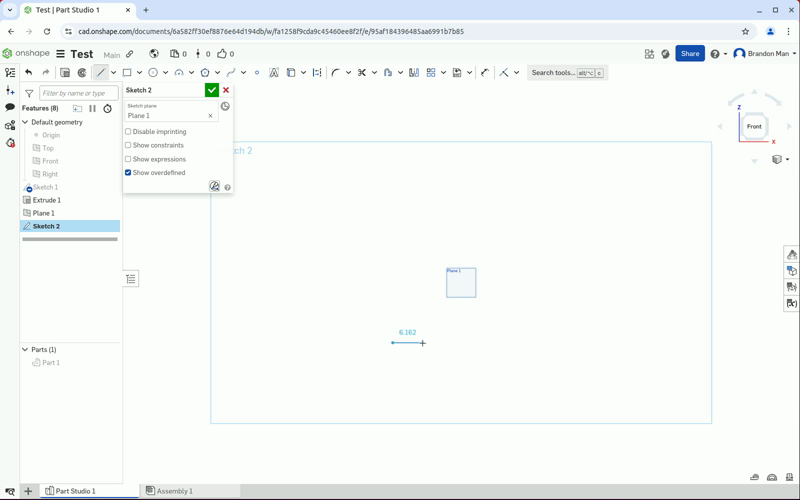
mouse_move(411, 342)
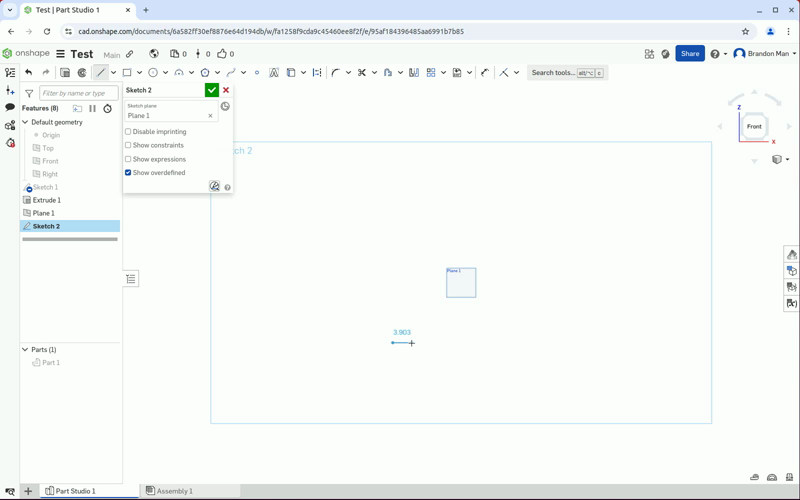
click(411, 342)
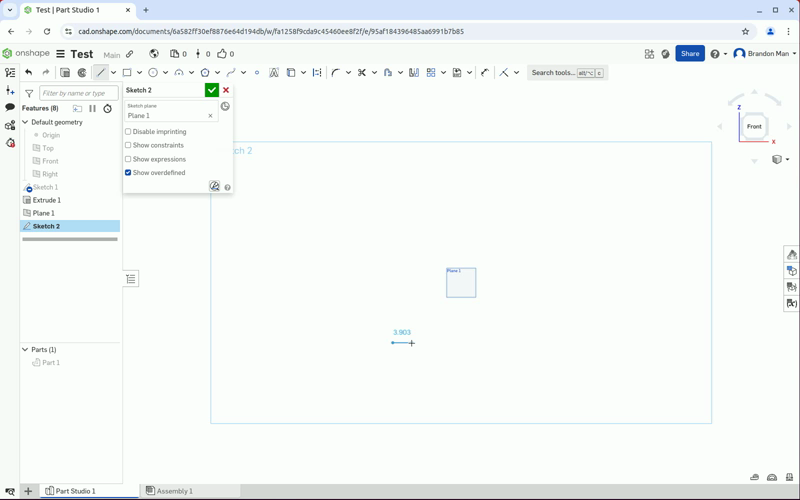
key_up(shift)
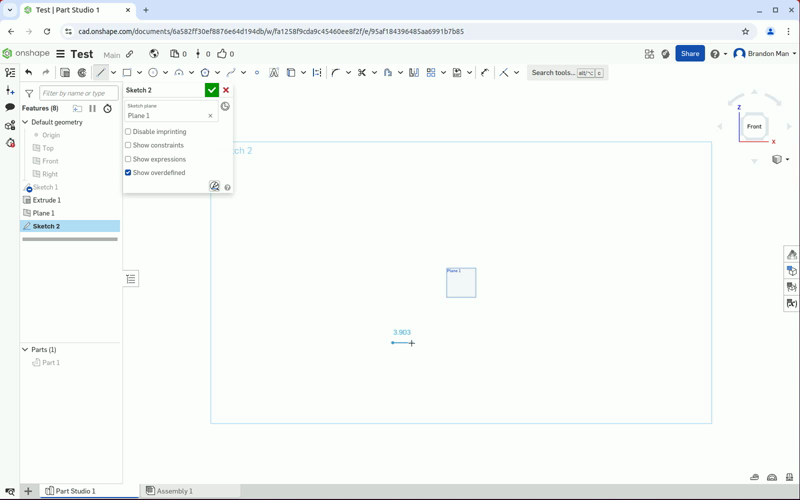
key_down(shift)
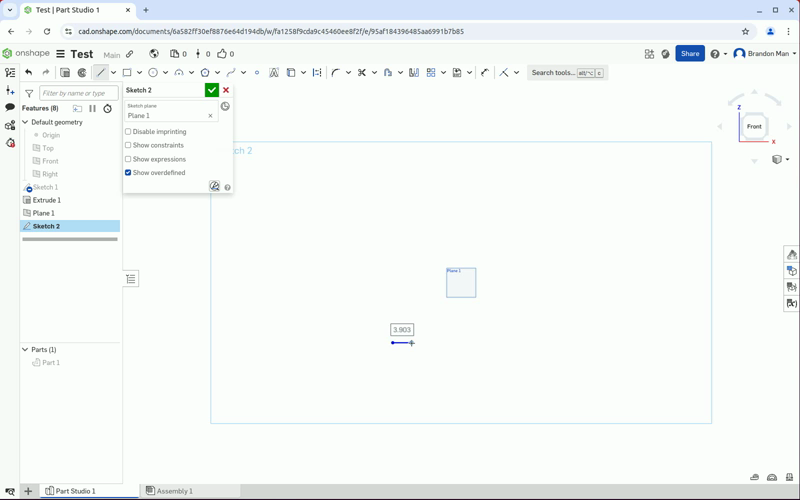
mouse_move(411, 230)
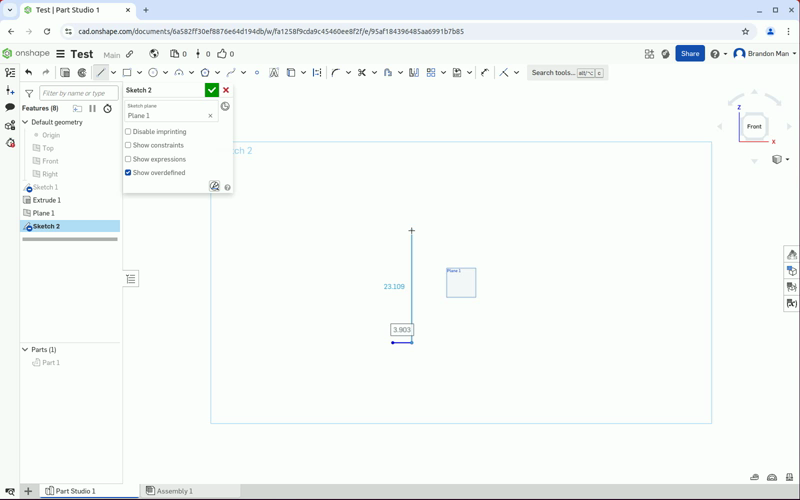
click(411, 230)
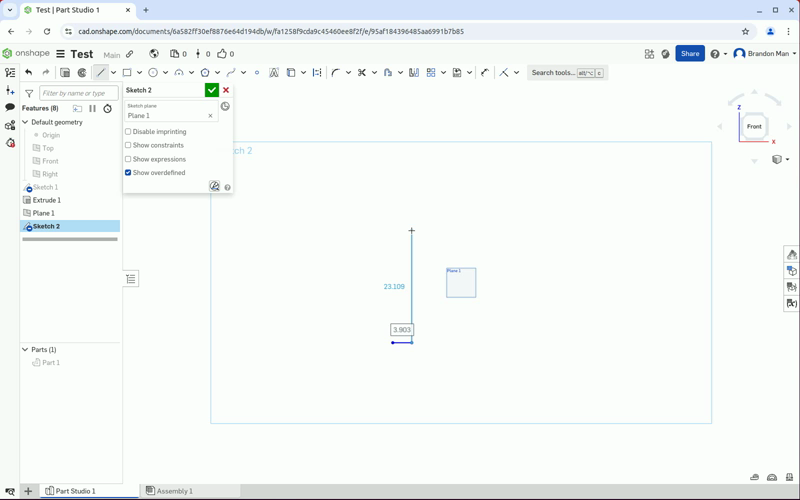
key_up(shift)
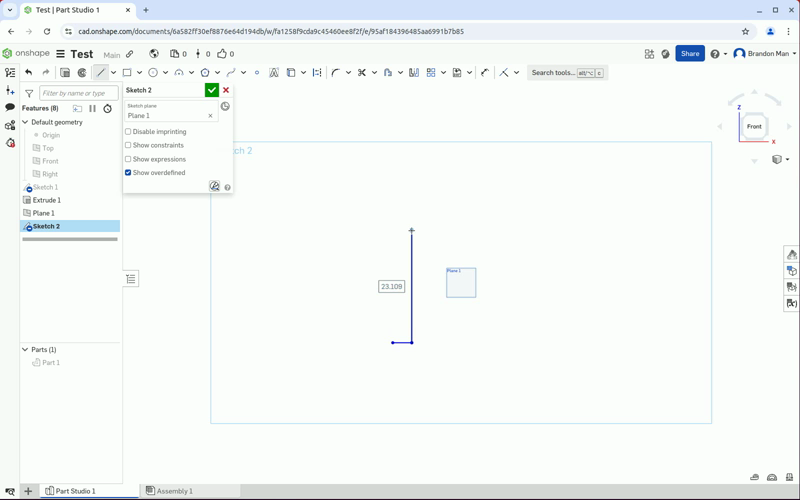
key_down(shift)
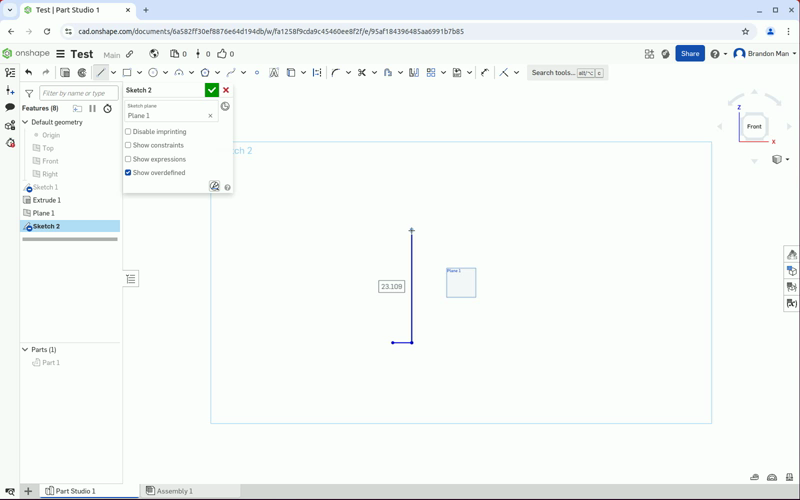
mouse_move(441, 230)
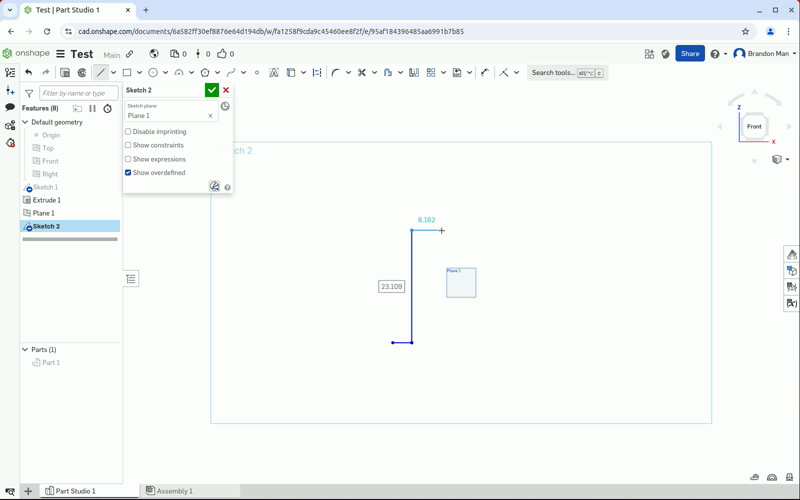
mouse_move(392, 230)
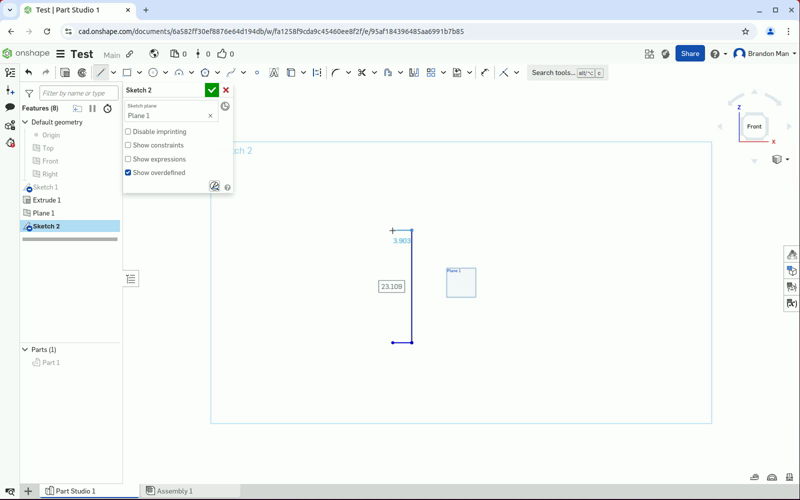
click(392, 230)
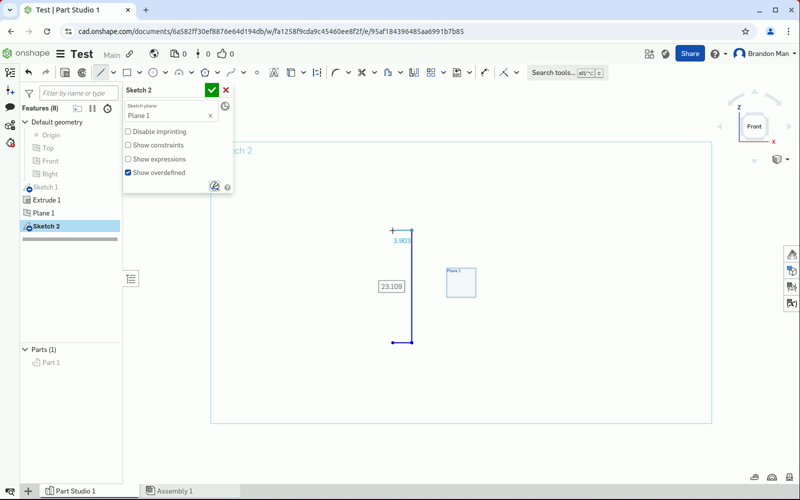
key_up(shift)
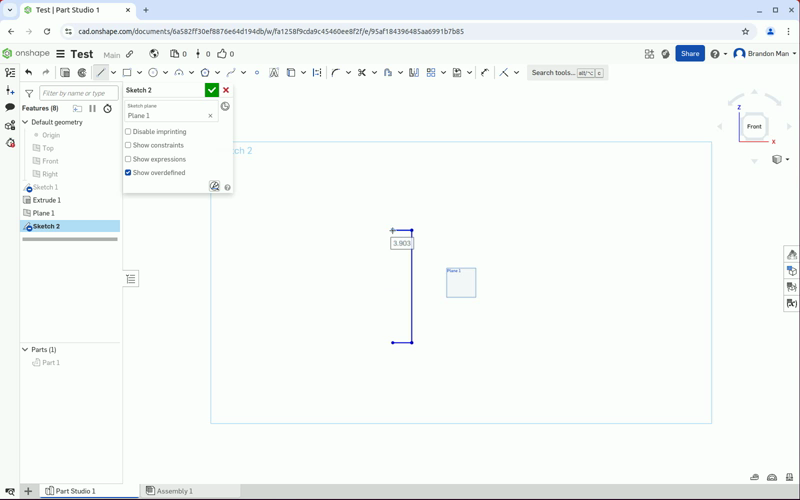
key_down(shift)
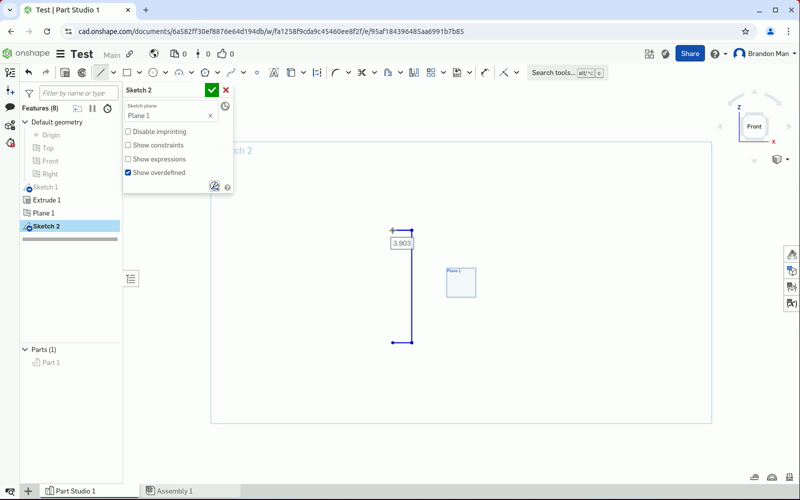
mouse_move(392, 342)
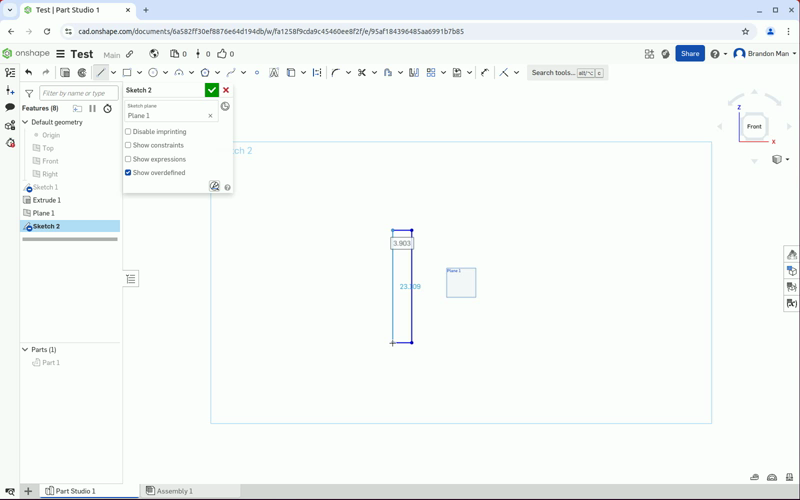
key_up(shift)
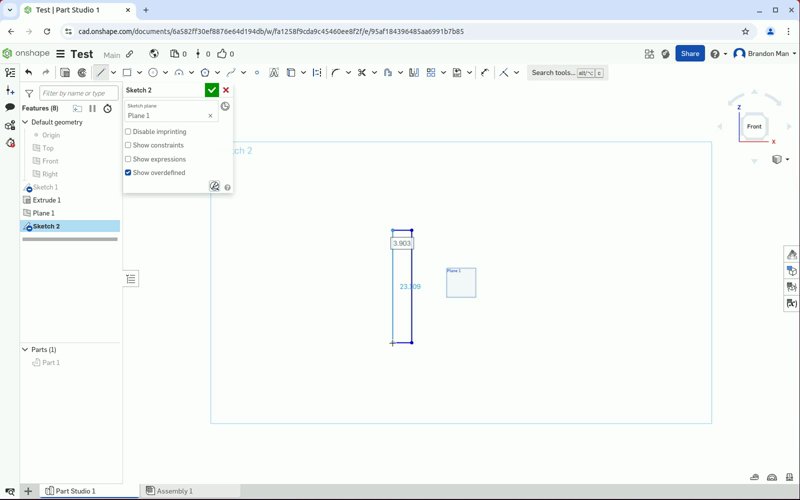
click(392, 342)
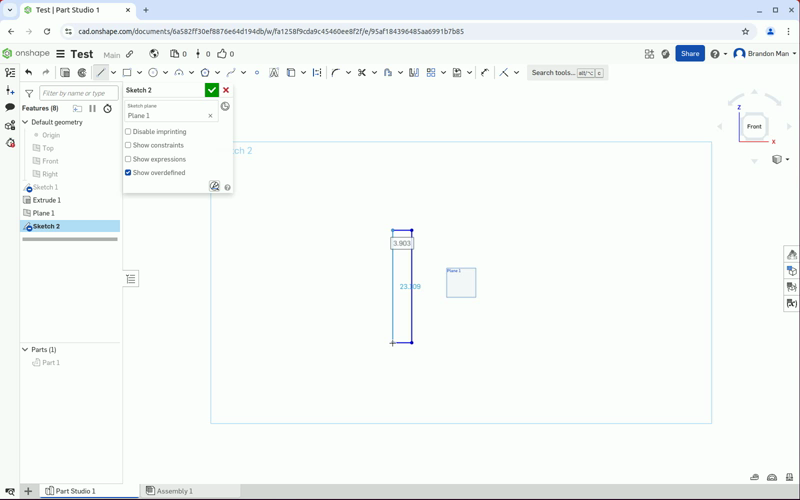
key(esc)
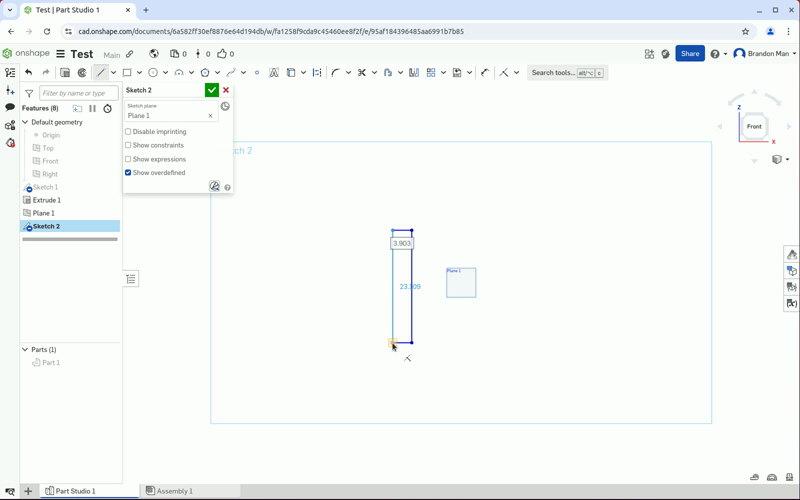
mouse_move(400, 329)
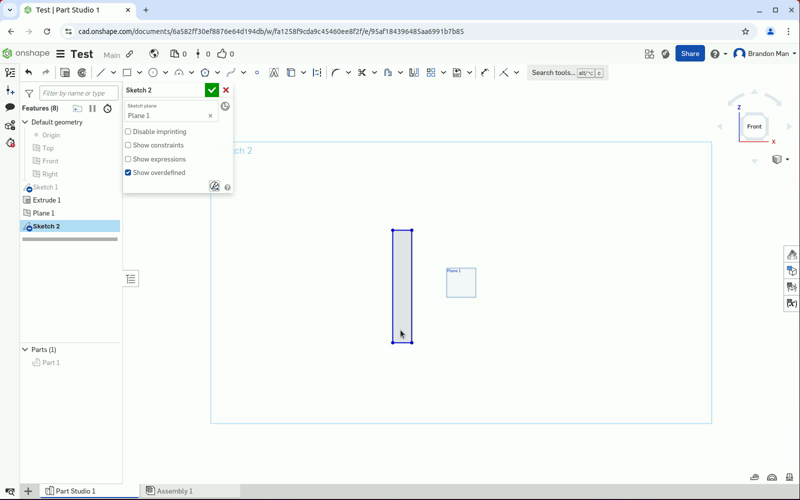
click(400, 329)
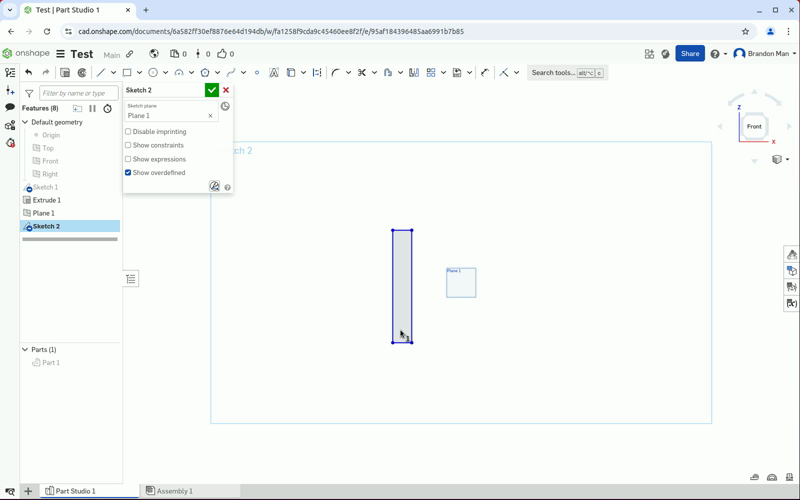
mouse_move(73, 352)
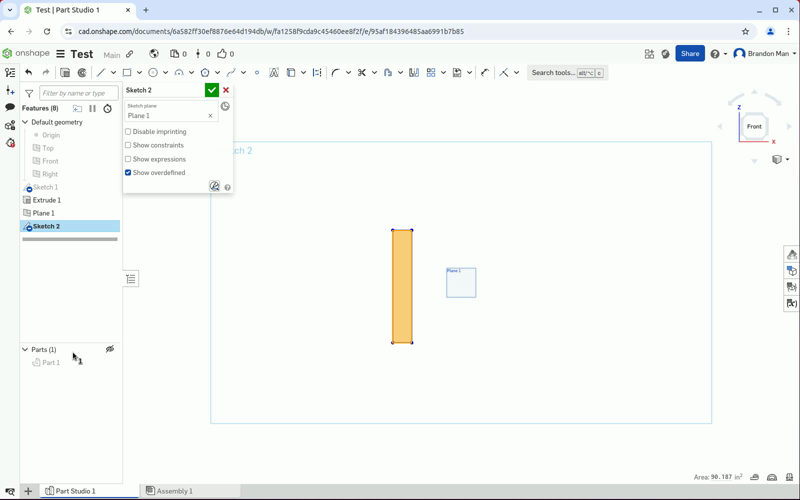
key(shift+y)
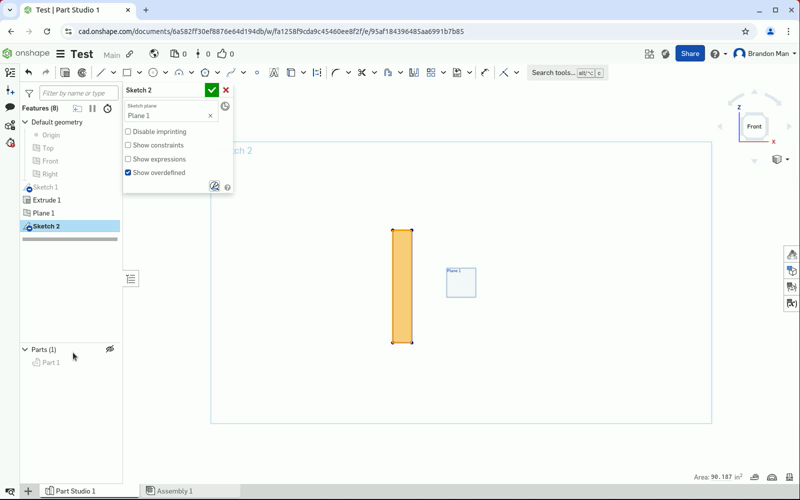
key(shift+e)
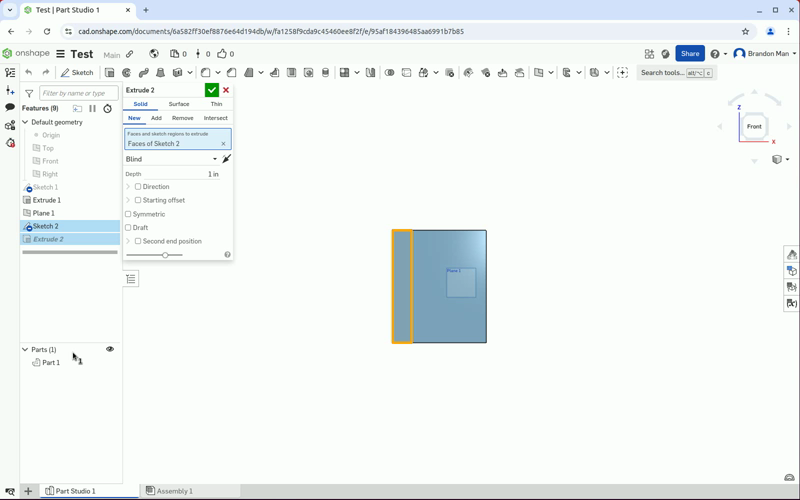
mouse_move(143, 106)
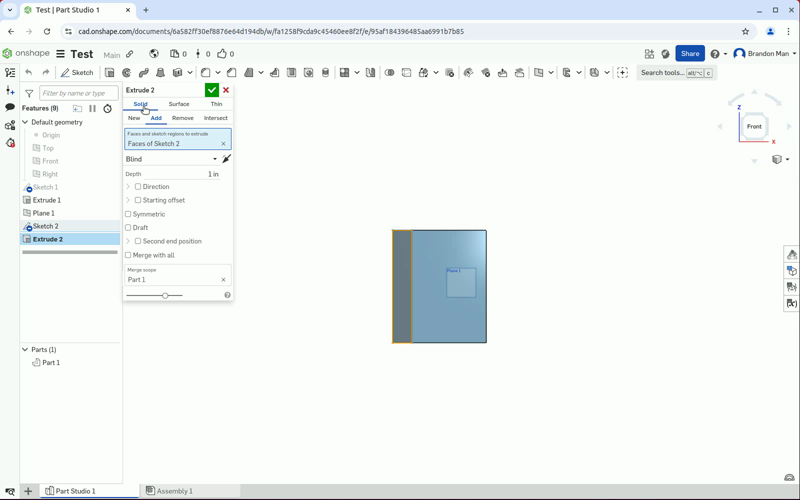
click(143, 106)
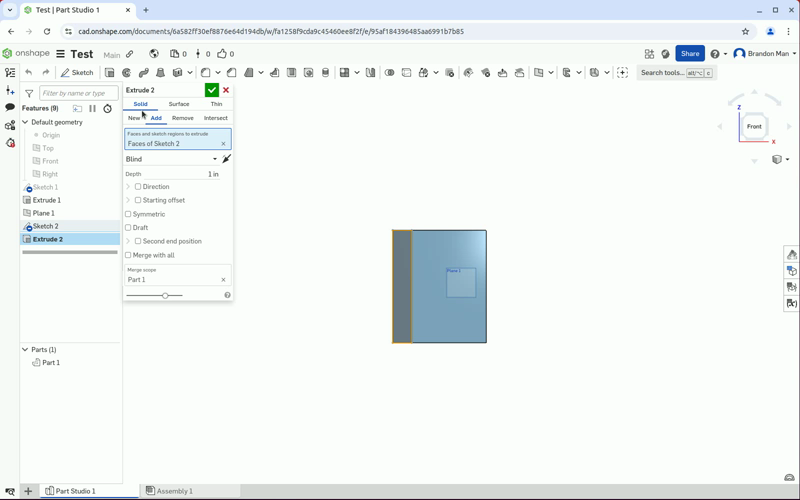
mouse_move(137, 120)
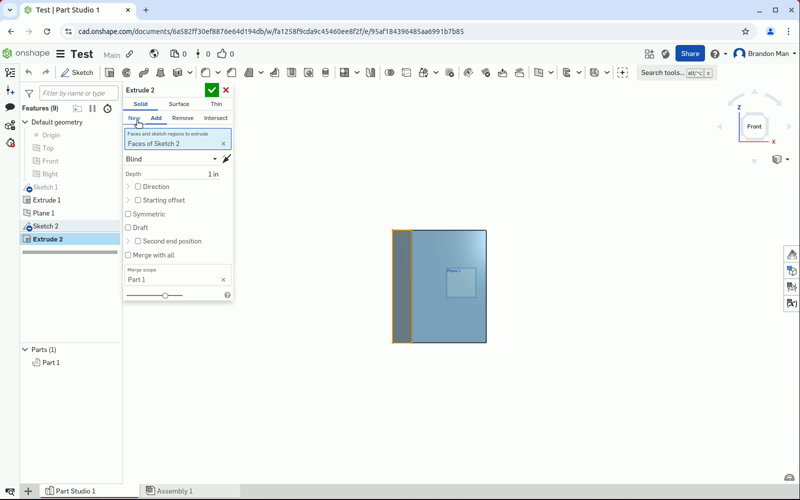
click(137, 120)
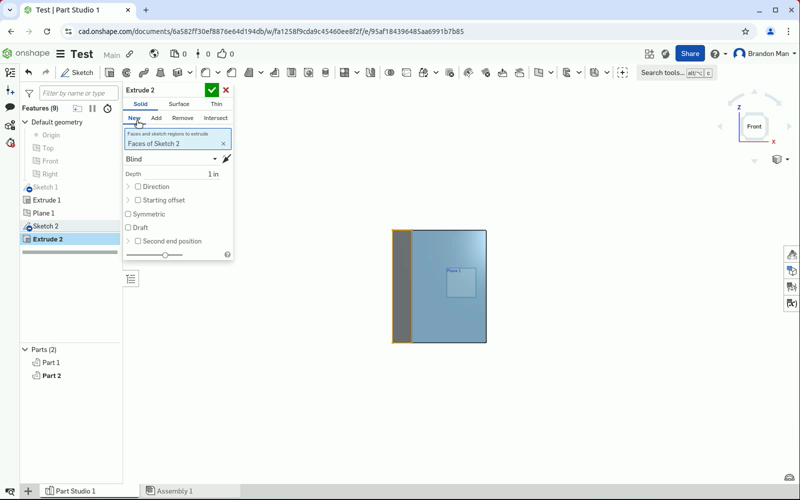
key(tab, 4)
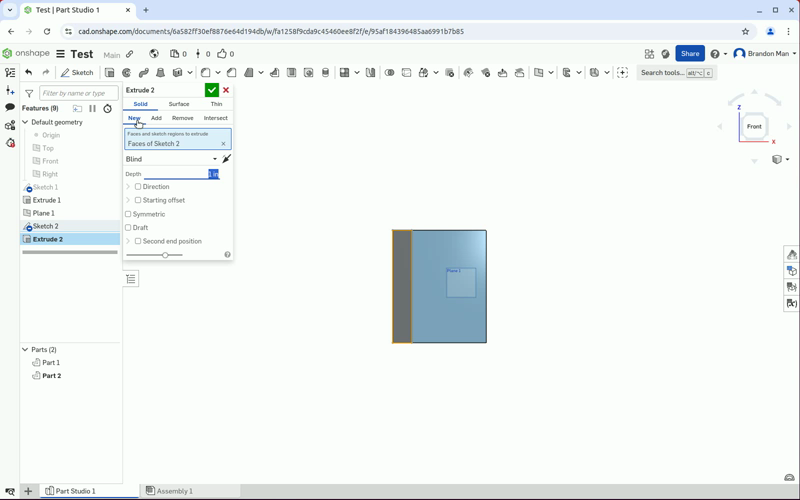
text(19.257)
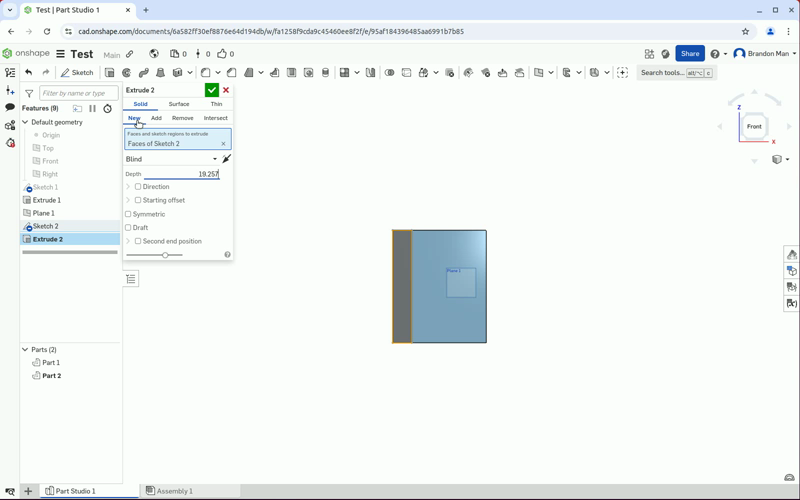
key(enter)
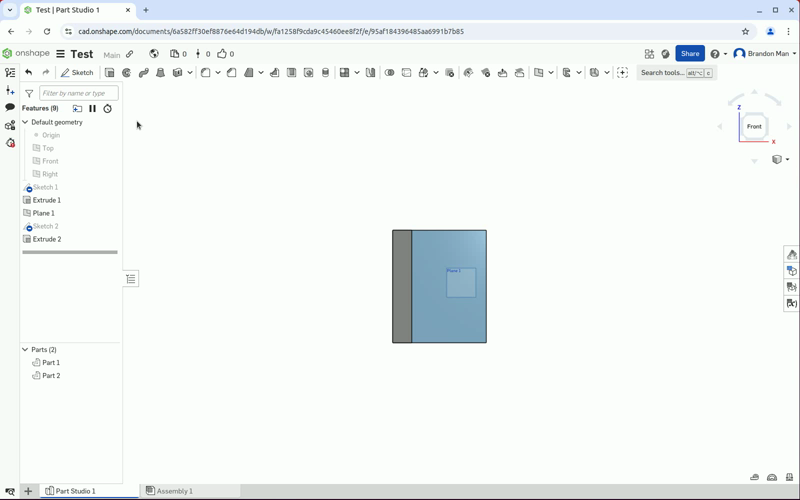
key(shift+h)
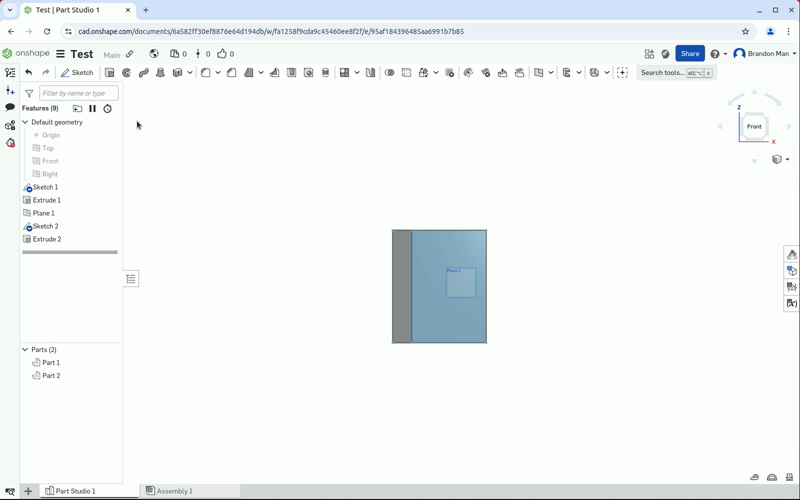
key(shift+h)
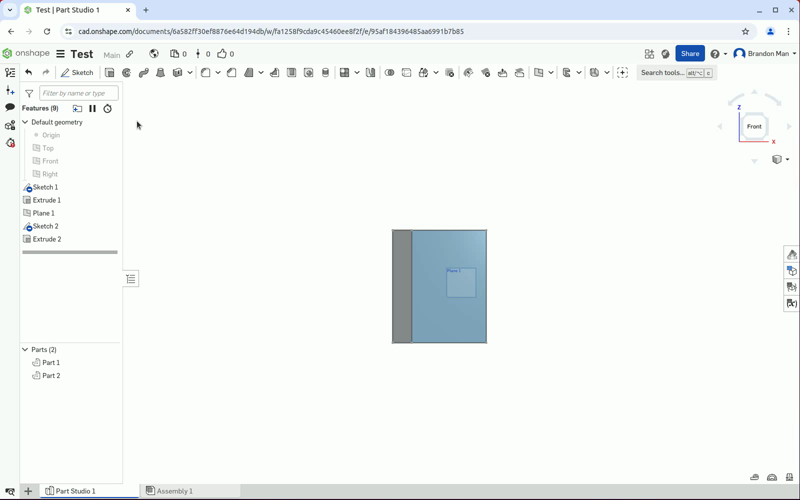
key(shift+7)
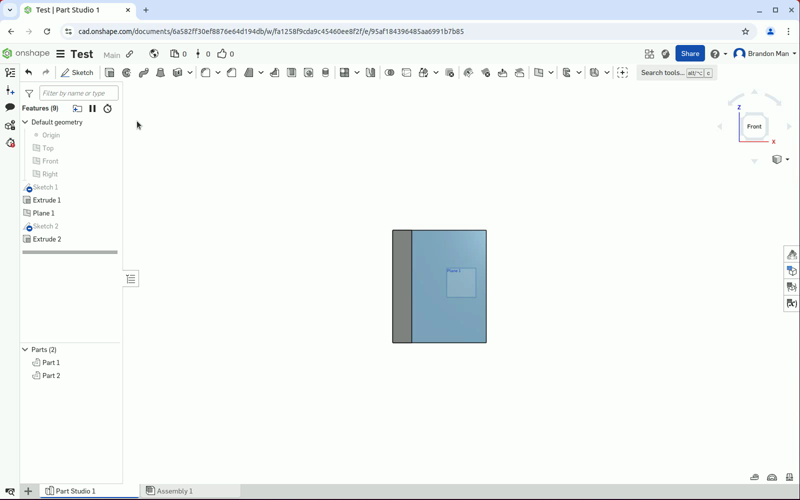
key(left, 2)
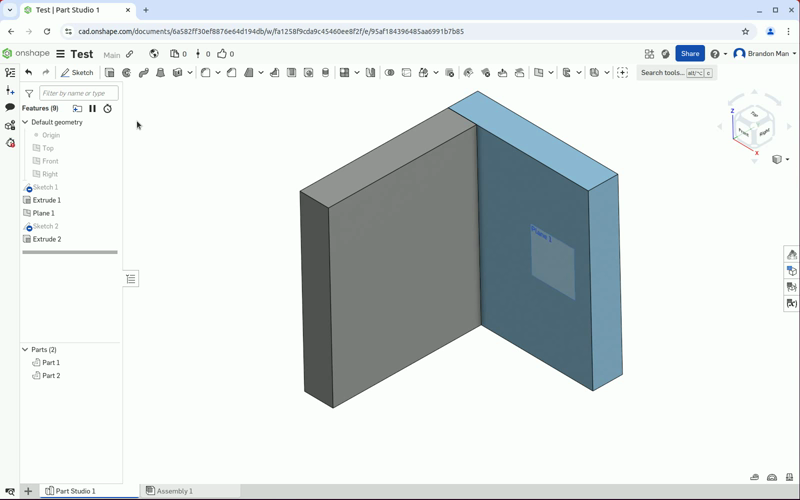
key(down, 2)
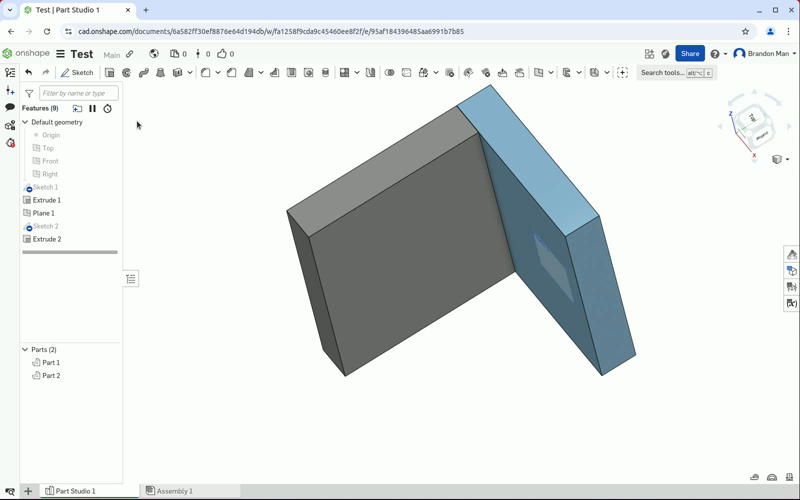
key(up, 2)
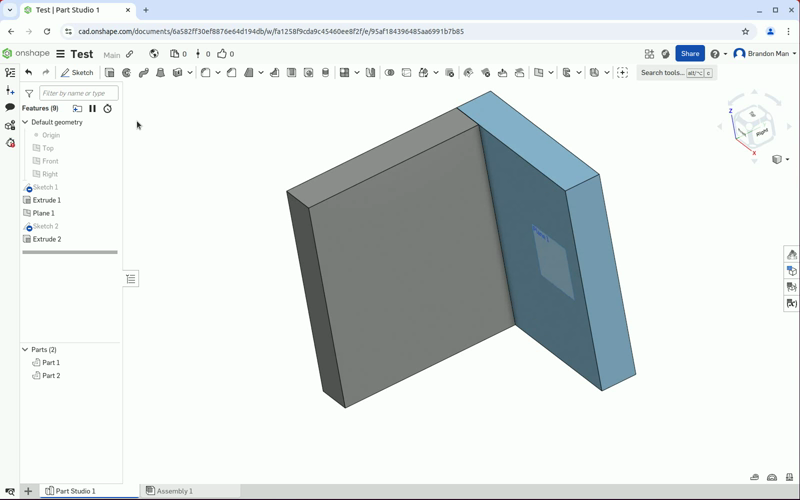
key(right, 2)
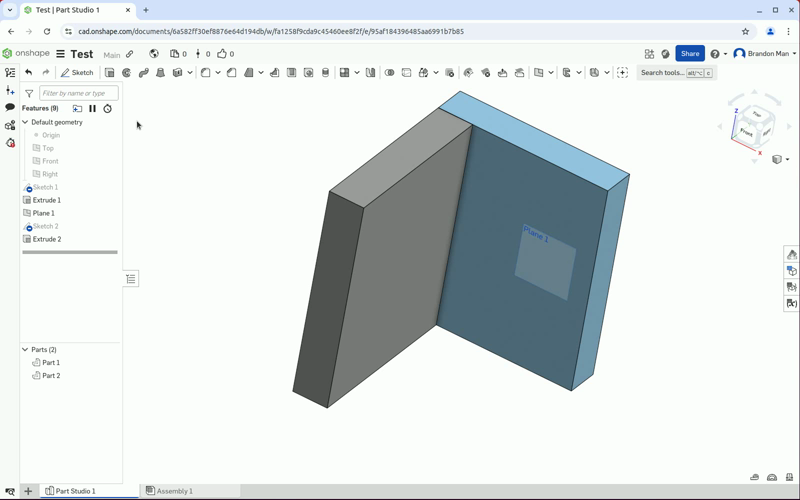
mouse_move(73, 189)
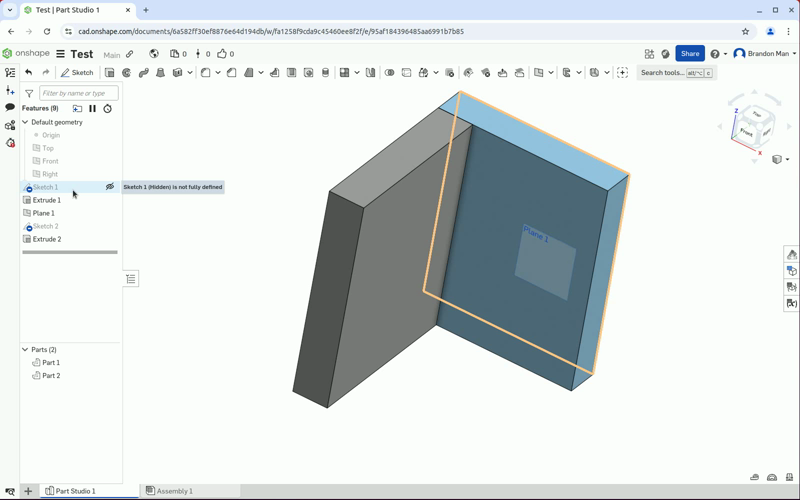
click(73, 189)